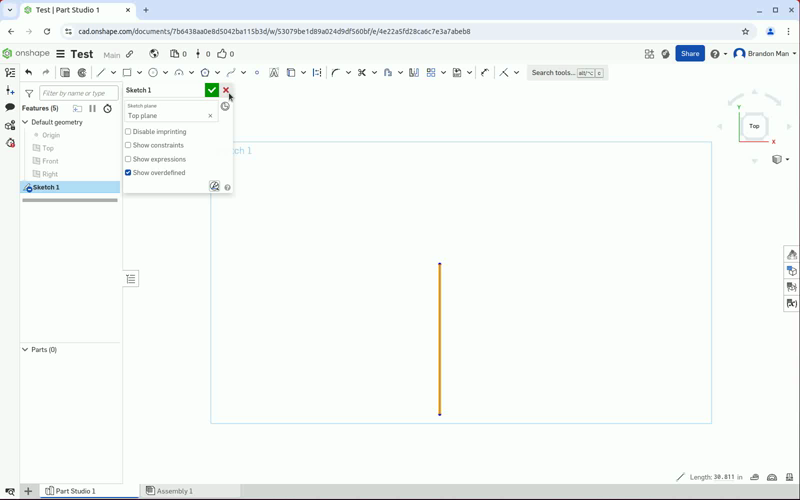
key(shift+h)
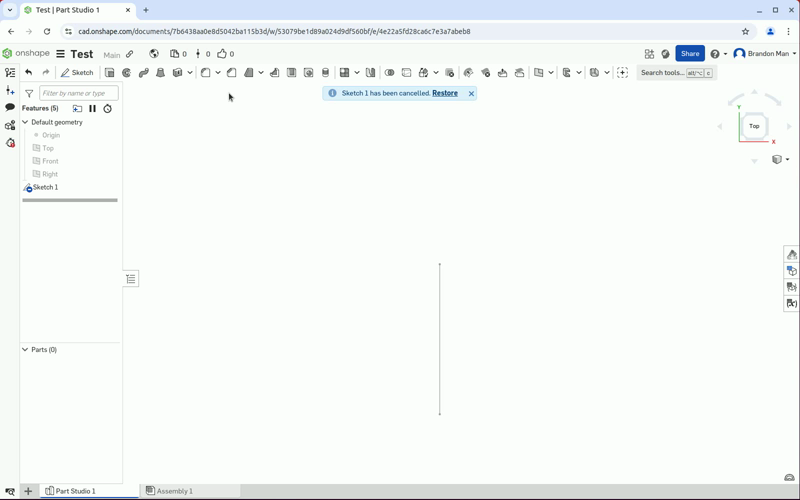
mouse_move(73, 352)
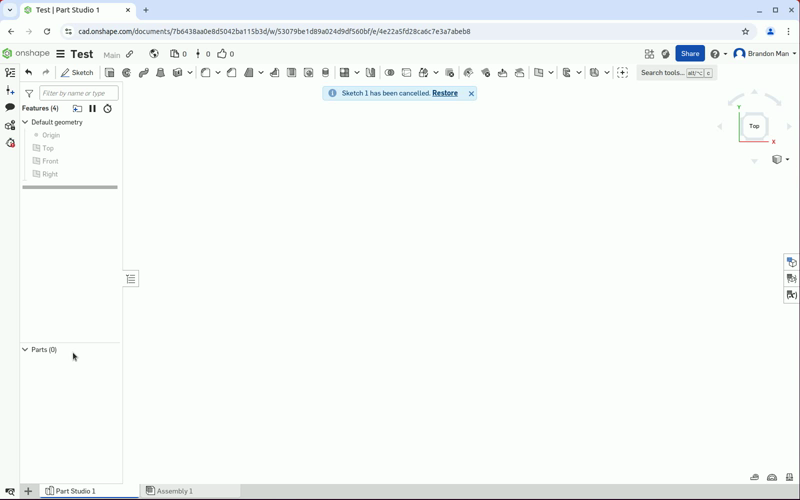
key(y)
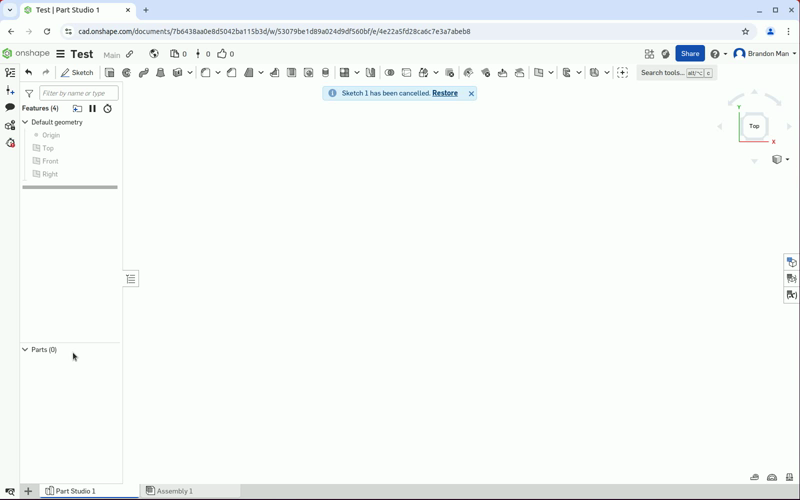
key(shift+p)
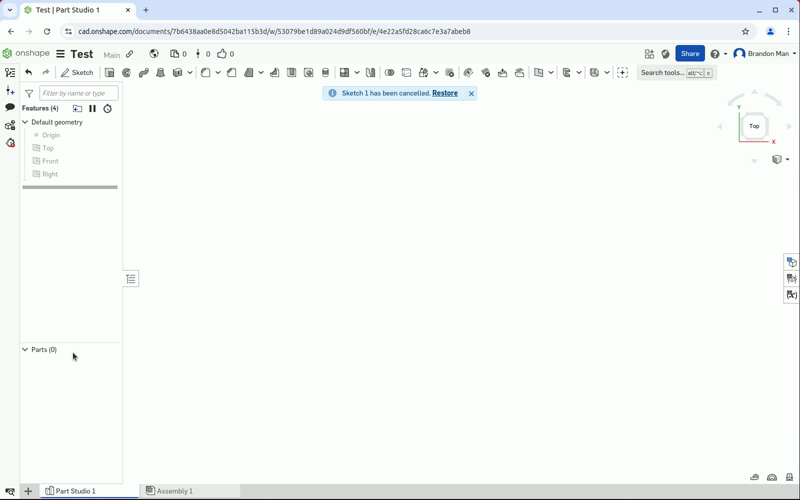
key(space)
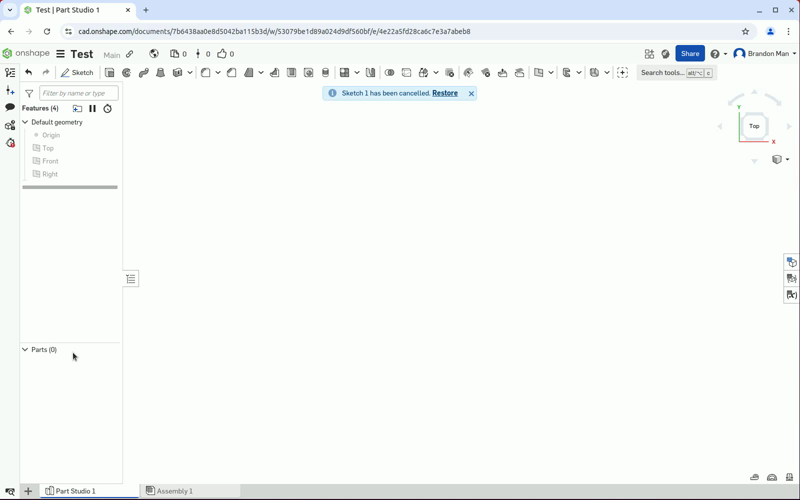
key_down(shift)
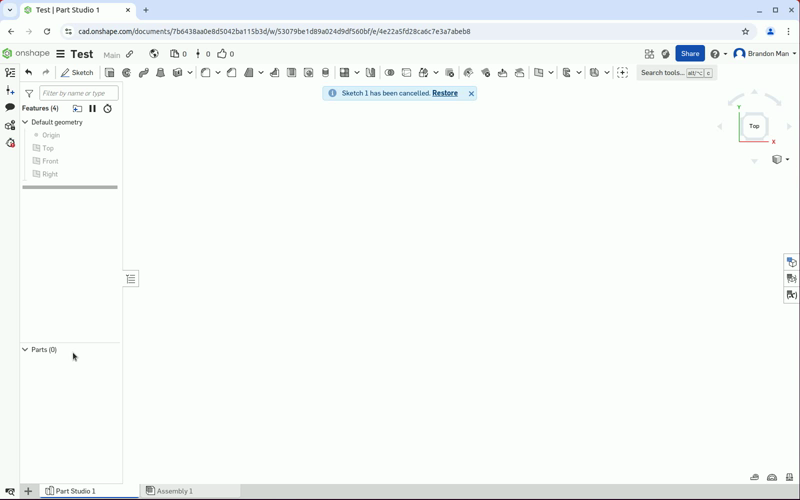
key(up)
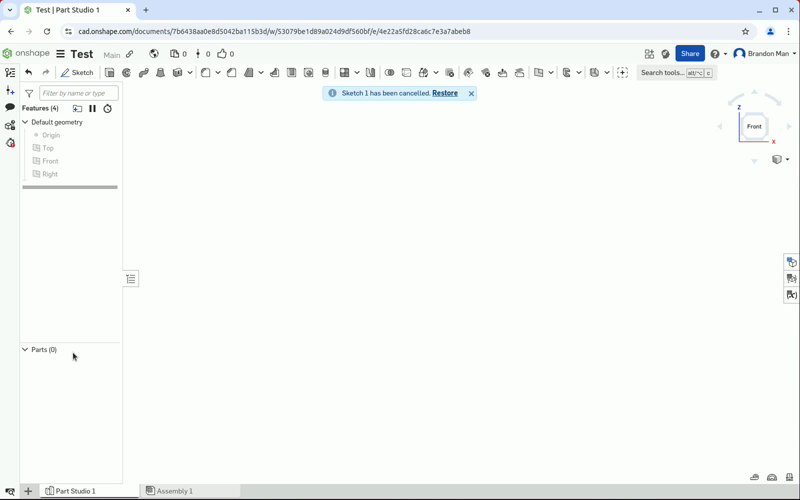
key_up(shift)
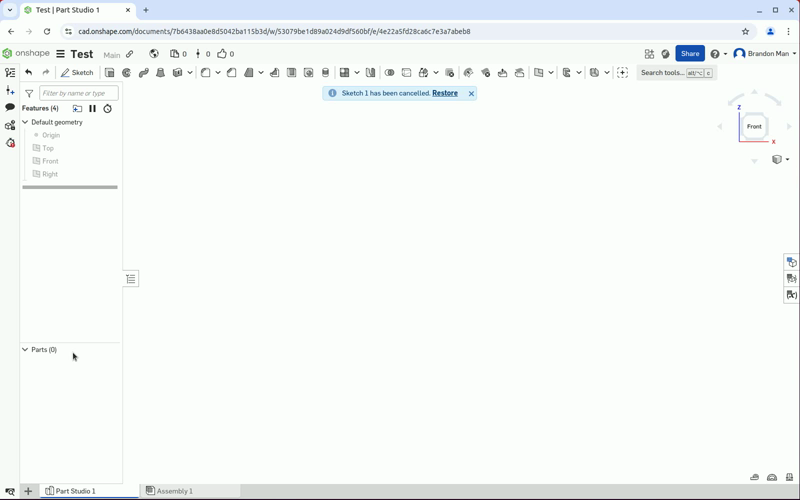
mouse_move(73, 352)
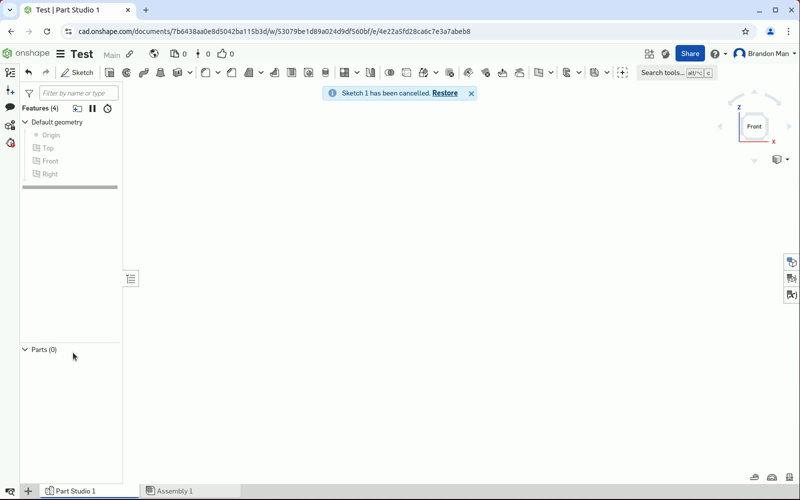
key(shift+y)
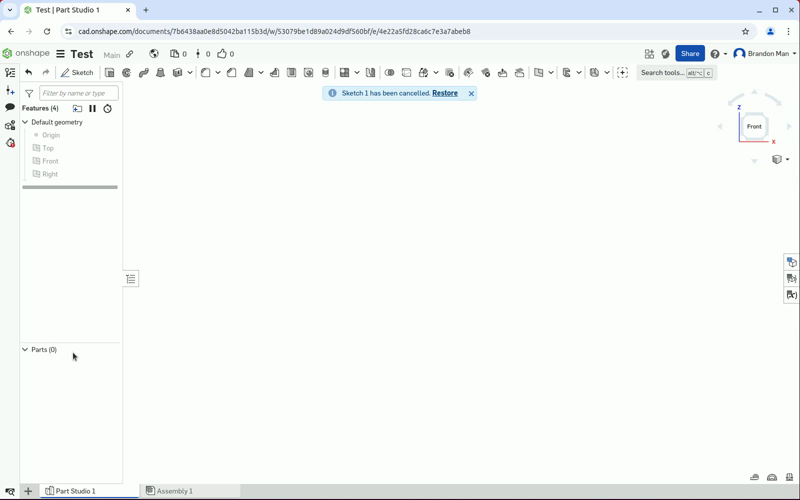
key(shift+s)
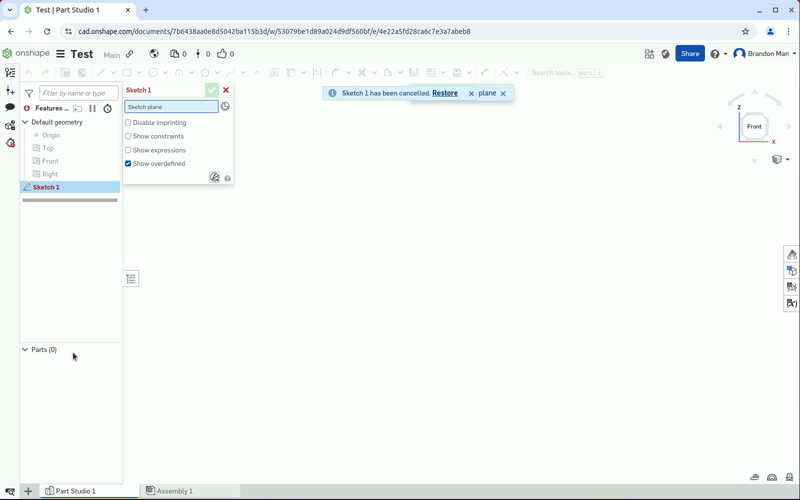
mouse_move(73, 163)
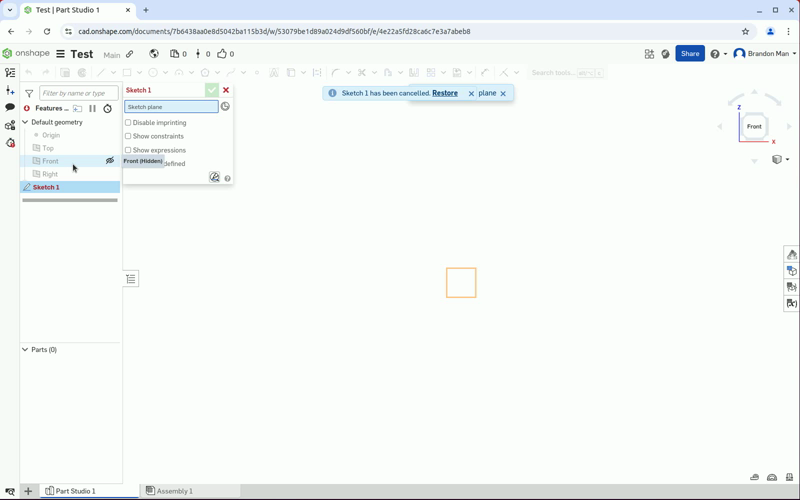
click(73, 163)
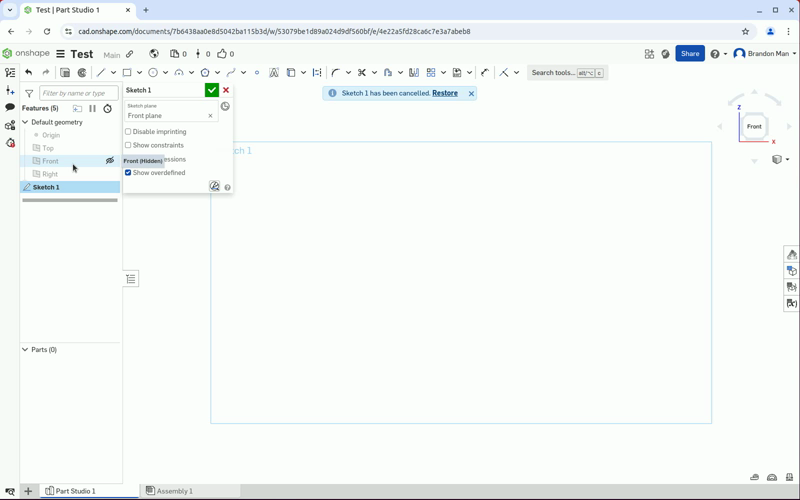
mouse_move(73, 352)
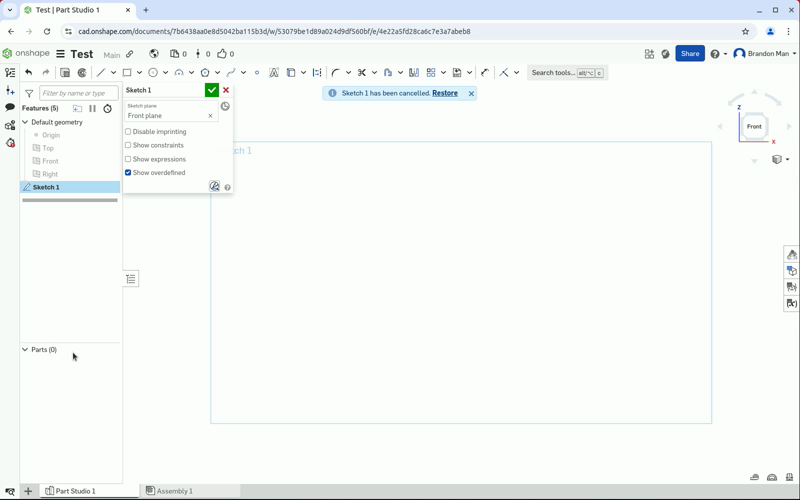
key(y)
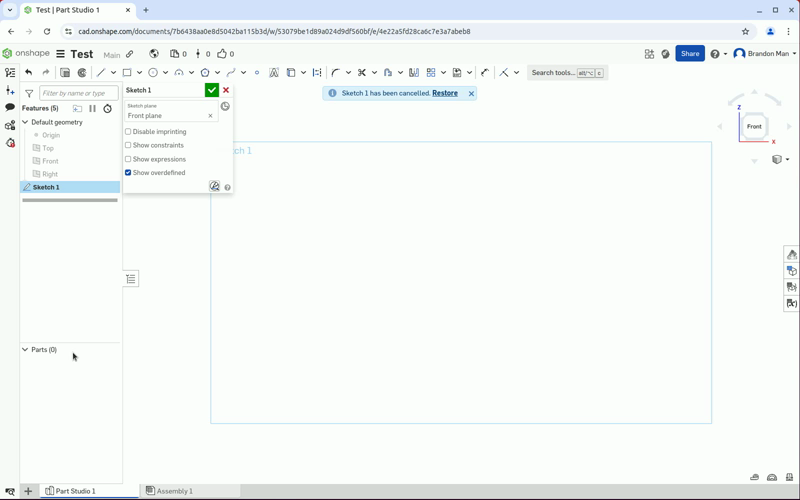
key(l)
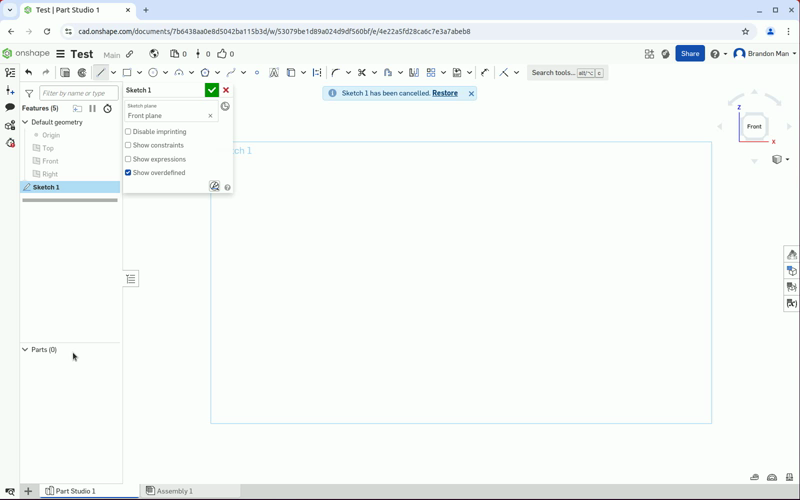
key_down(shift)
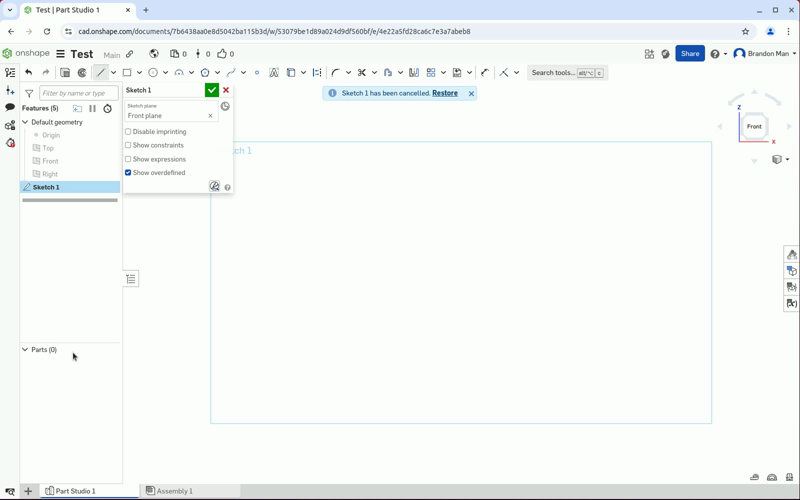
mouse_move(348, 339)
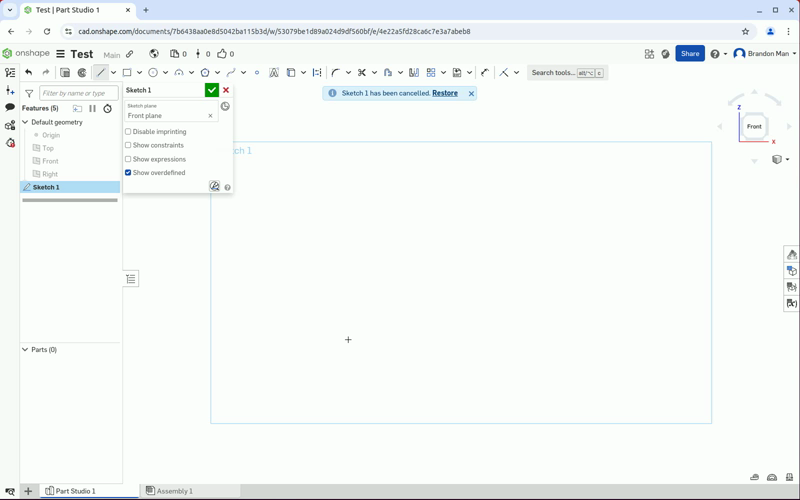
click(348, 339)
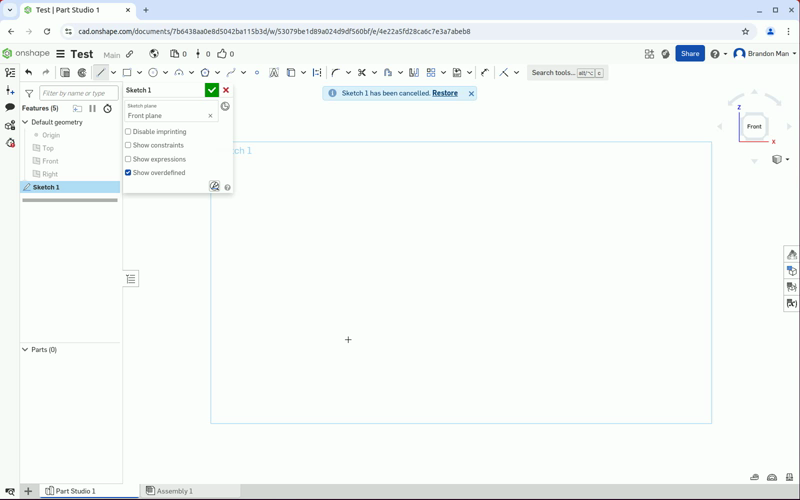
key_up(shift)
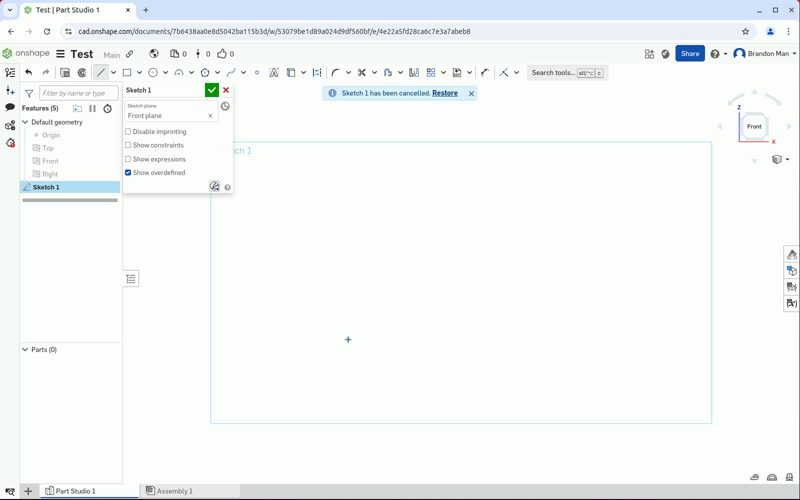
key_down(shift)
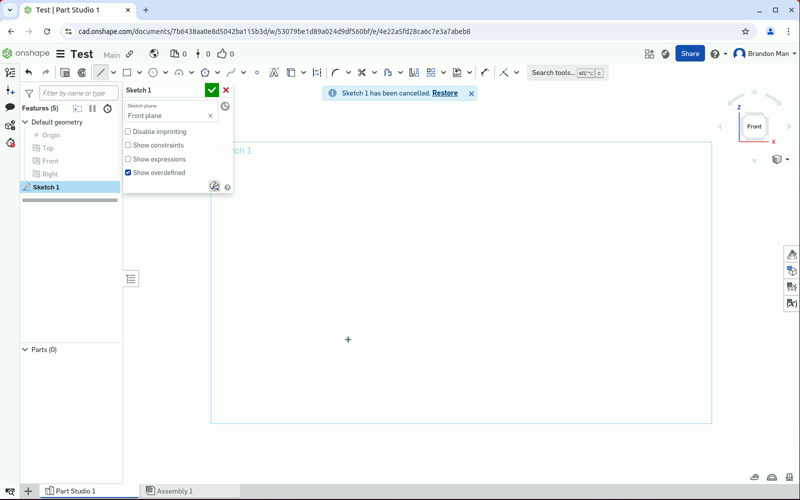
mouse_move(572, 339)
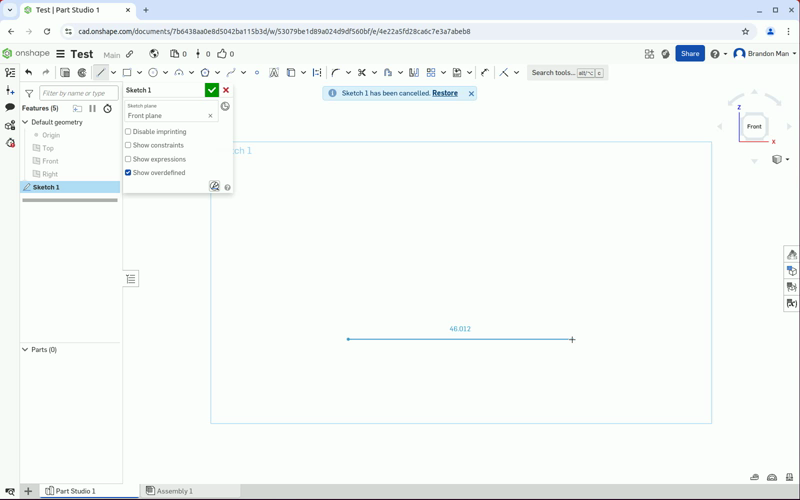
click(572, 339)
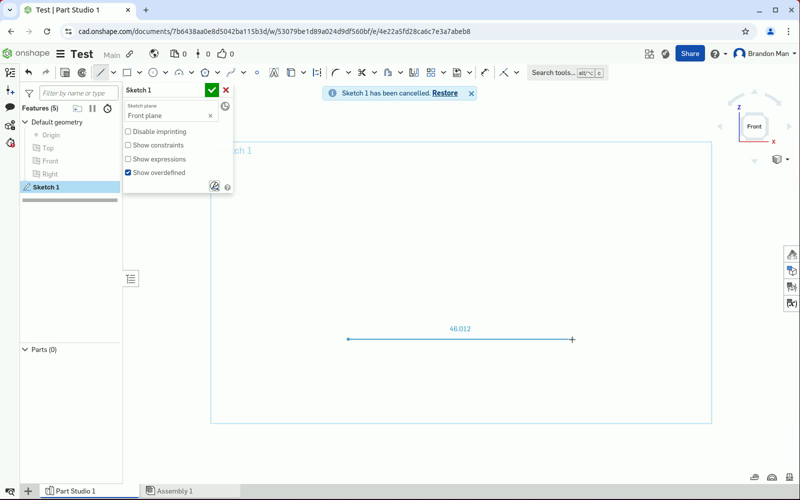
key_up(shift)
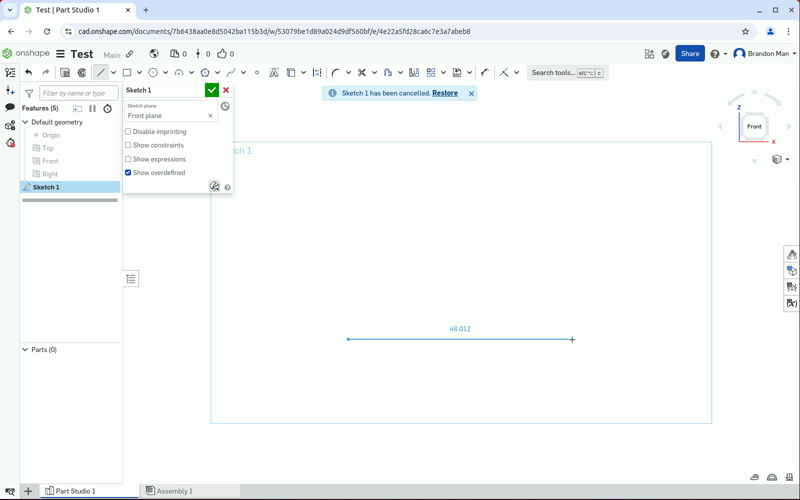
key_down(shift)
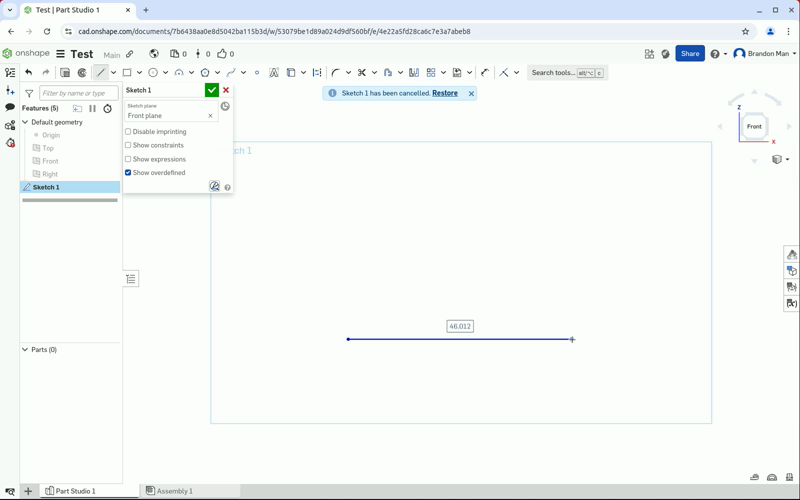
mouse_move(572, 226)
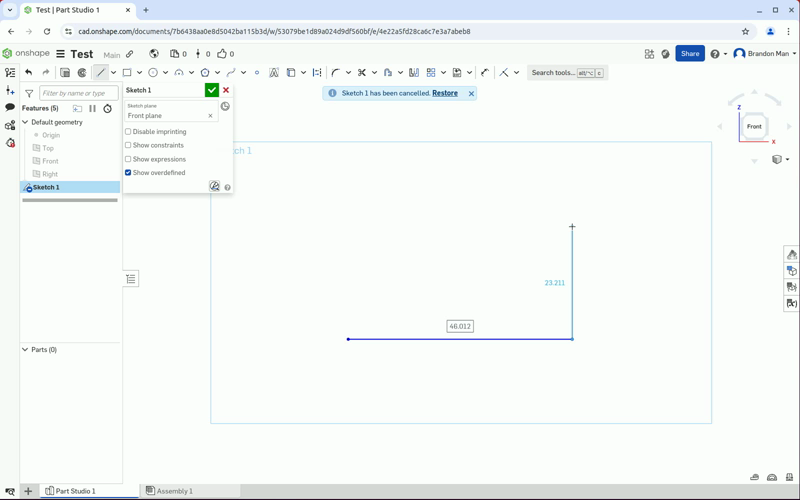
click(572, 226)
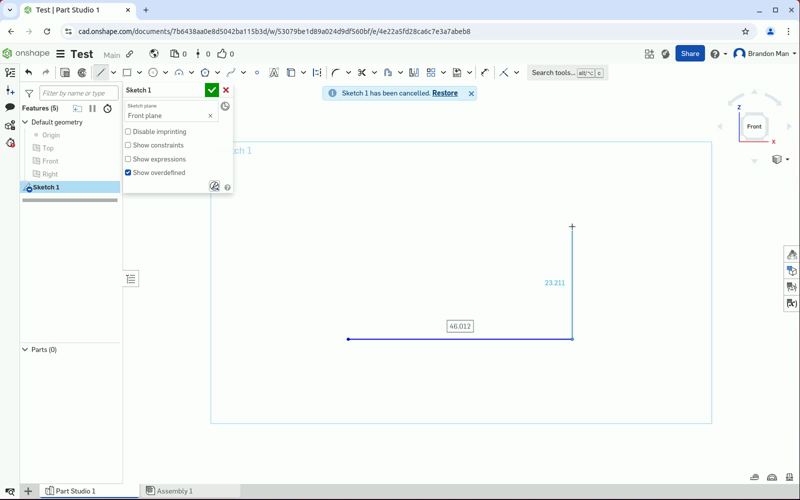
key_up(shift)
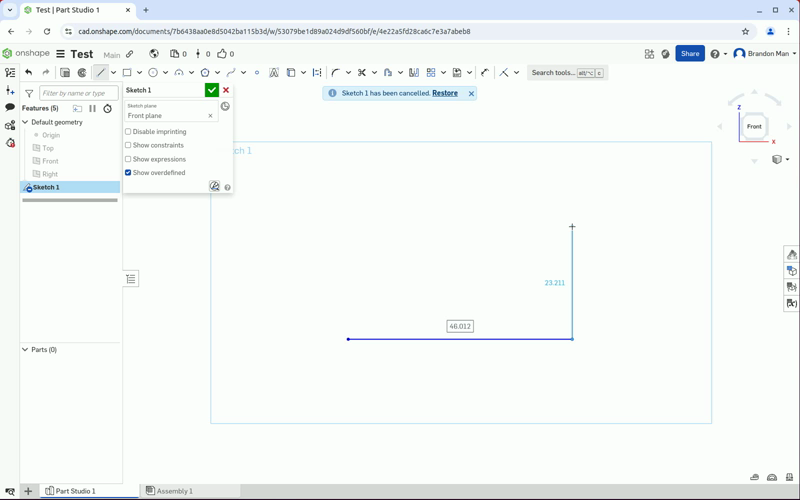
key_down(shift)
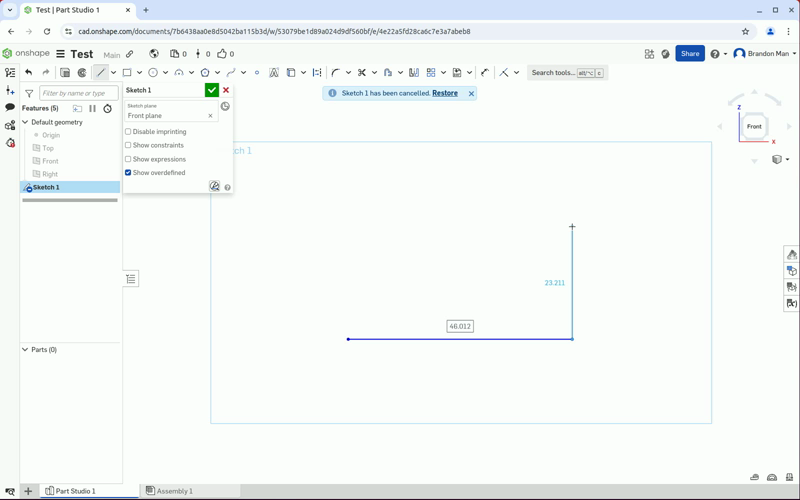
mouse_move(348, 226)
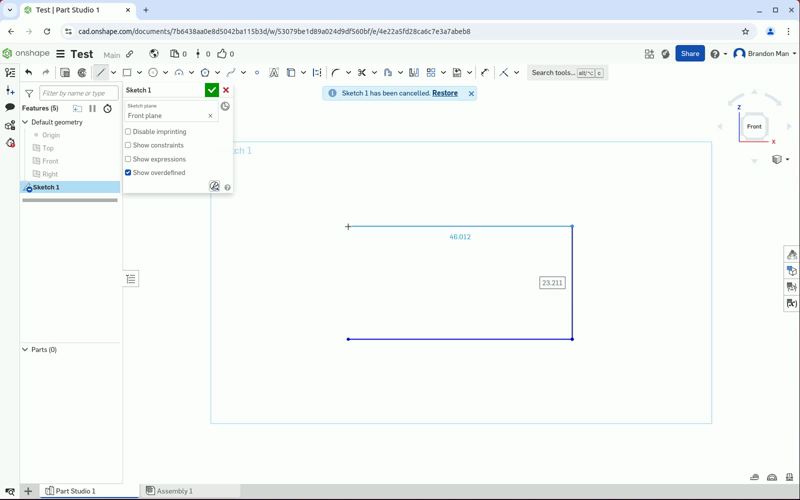
click(348, 226)
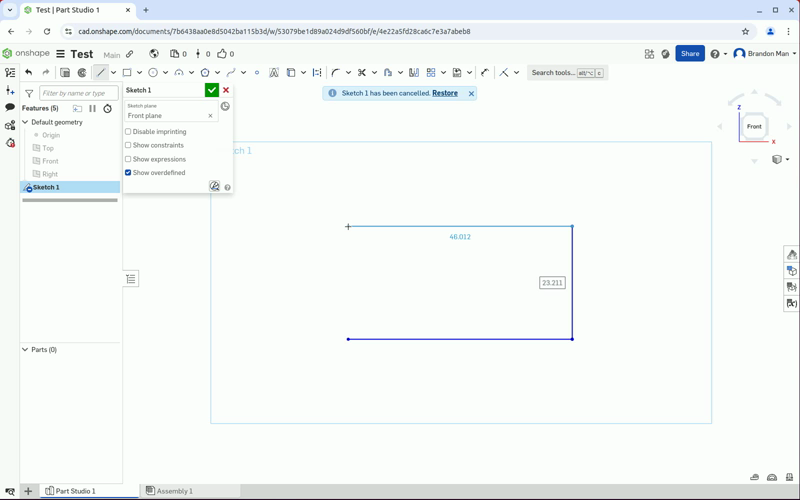
key_up(shift)
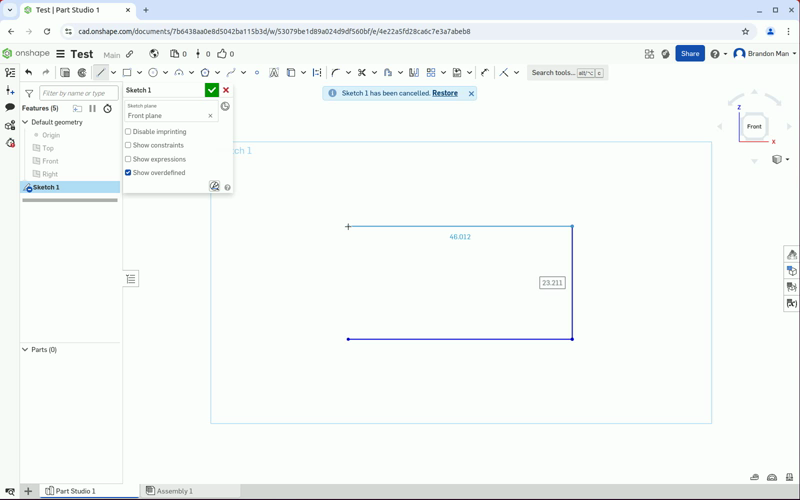
key_down(shift)
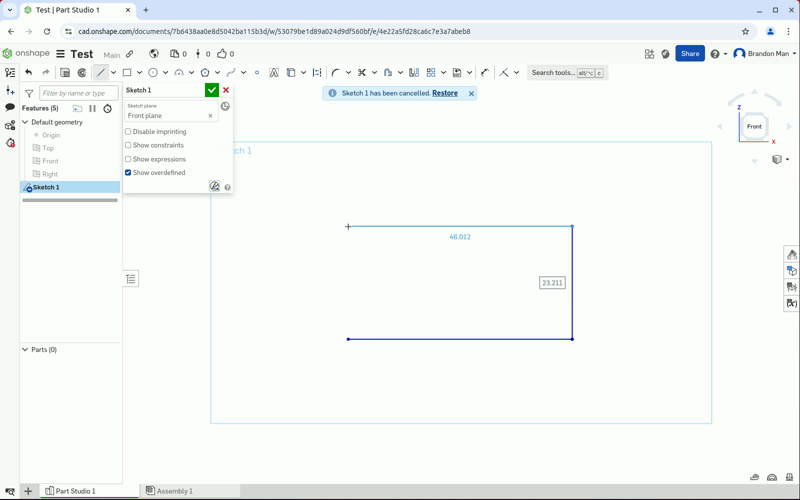
mouse_move(348, 339)
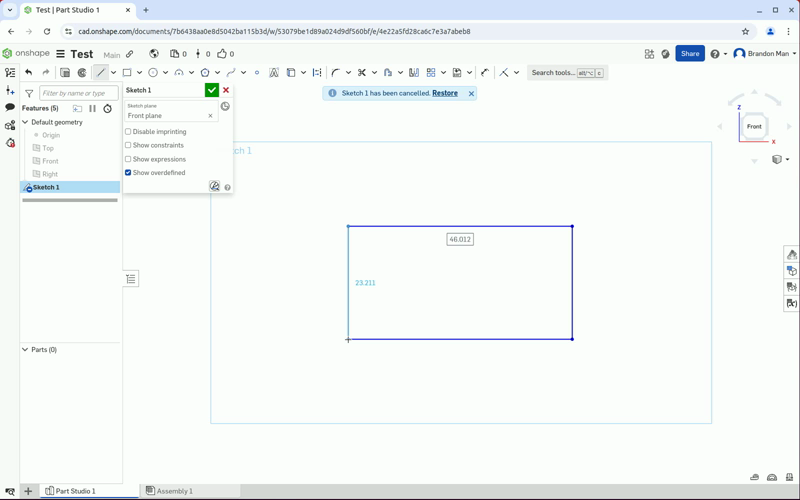
key_up(shift)
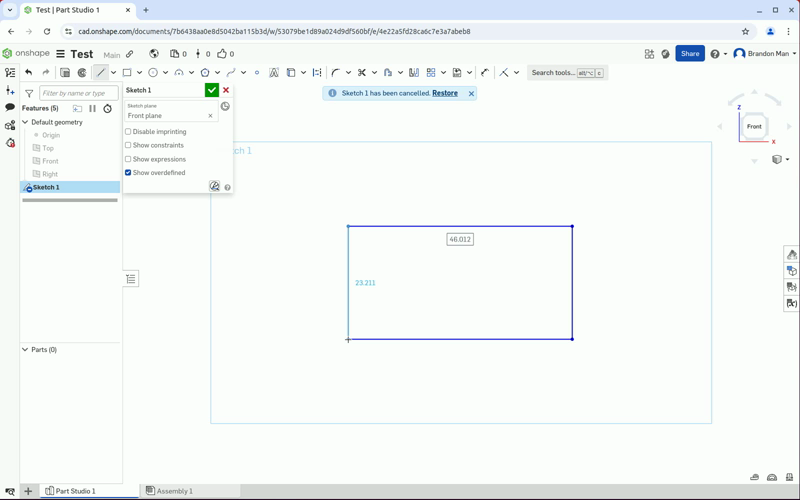
click(348, 339)
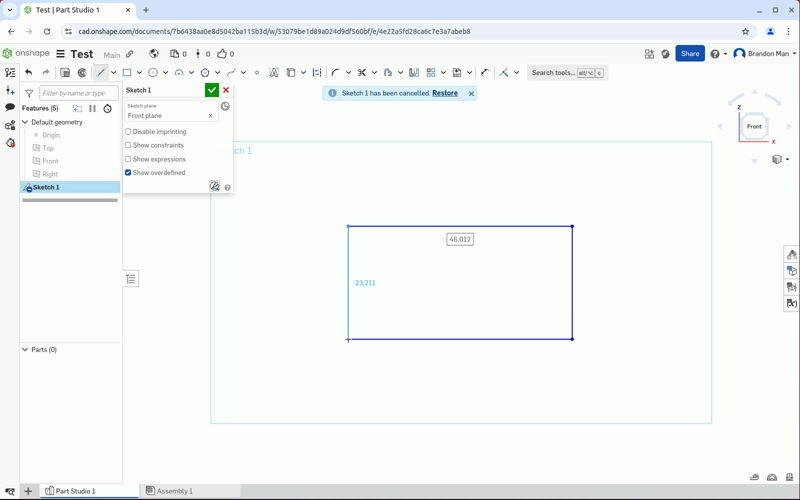
key(esc)
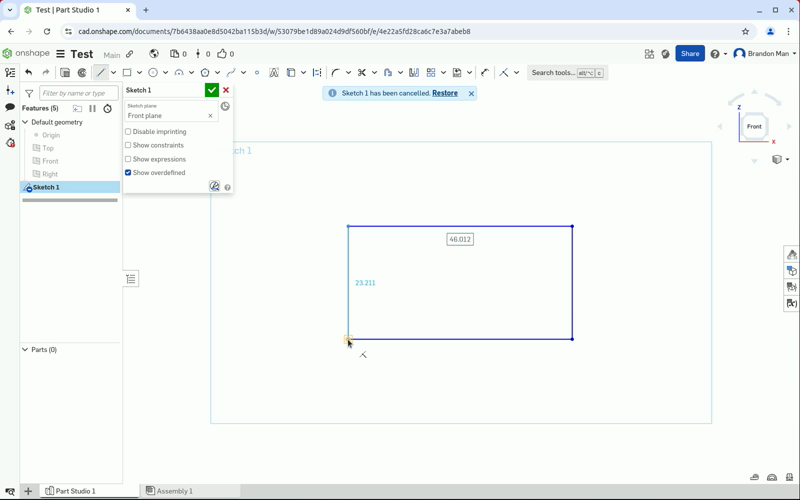
mouse_move(424, 271)
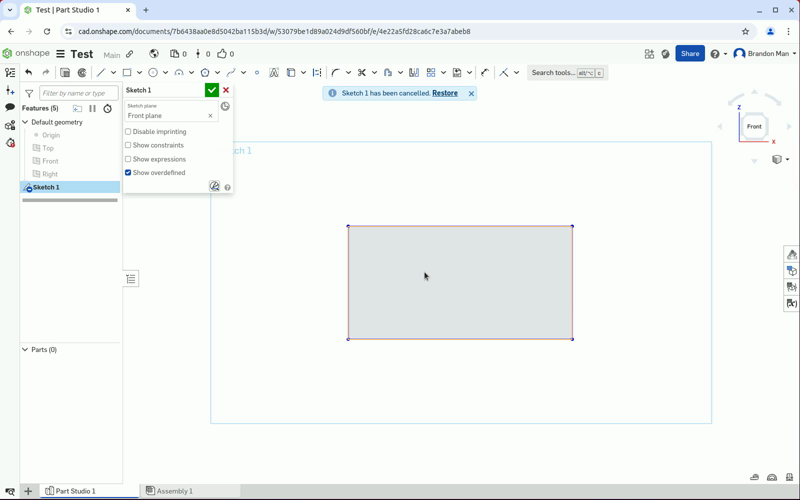
click(424, 271)
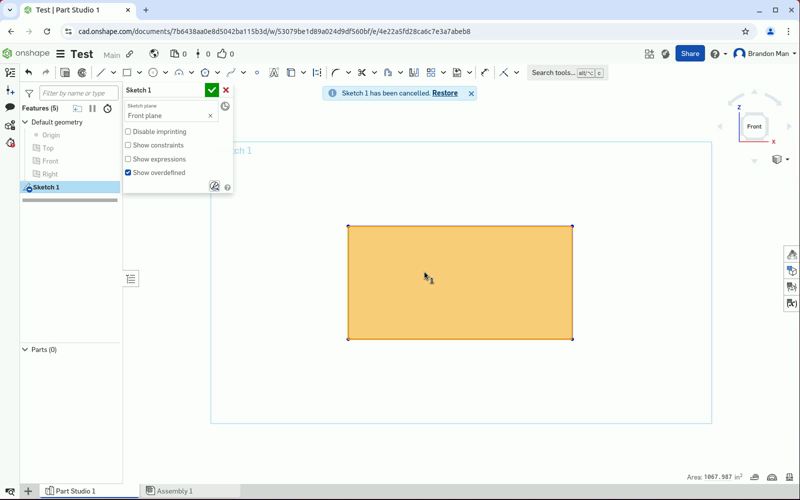
mouse_move(73, 352)
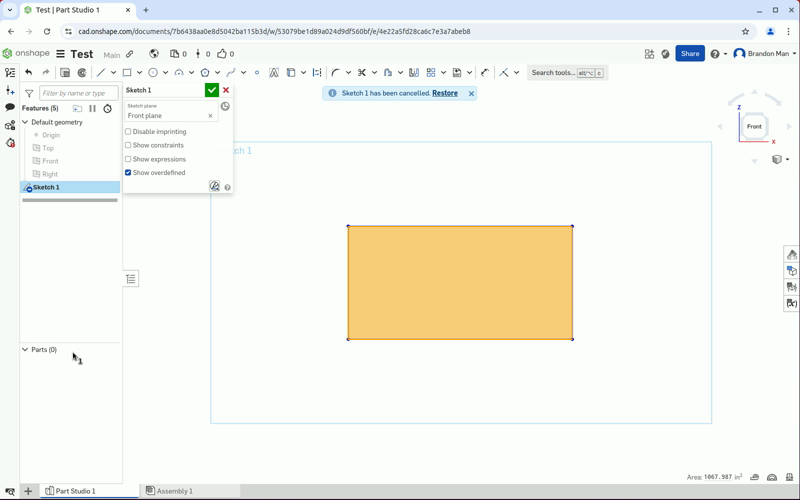
key(shift+y)
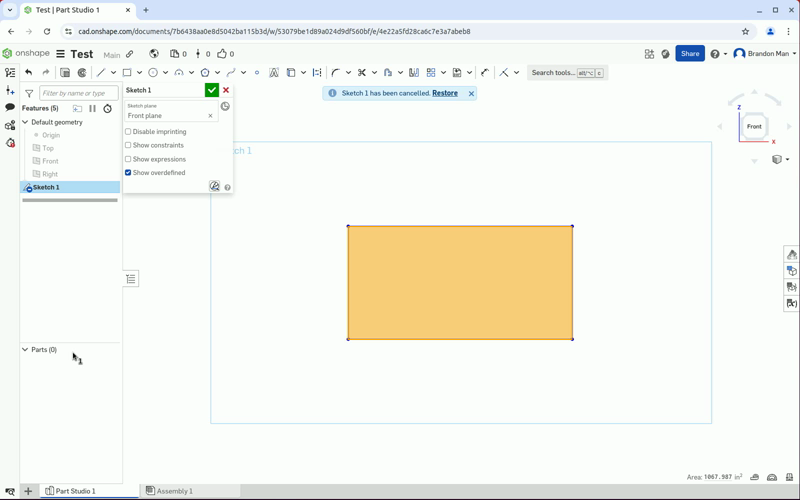
key(shift+e)
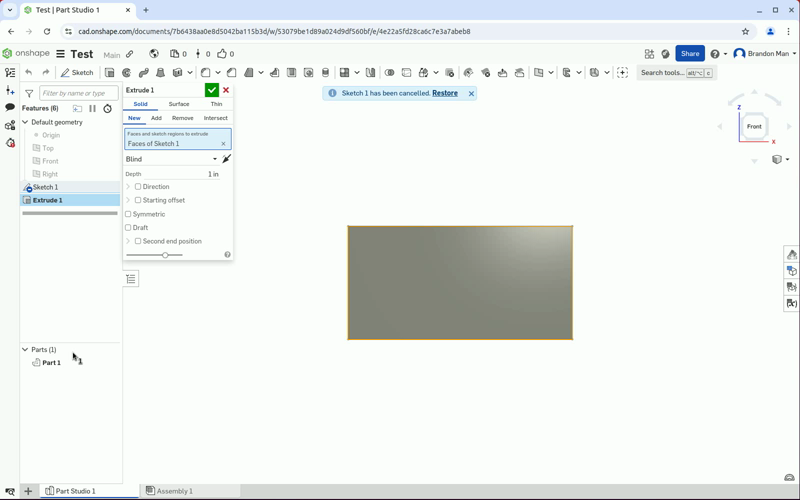
mouse_move(143, 106)
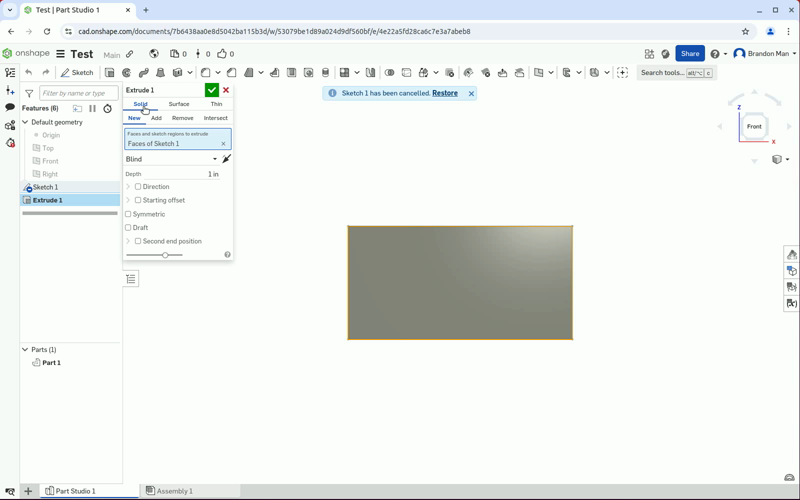
click(143, 106)
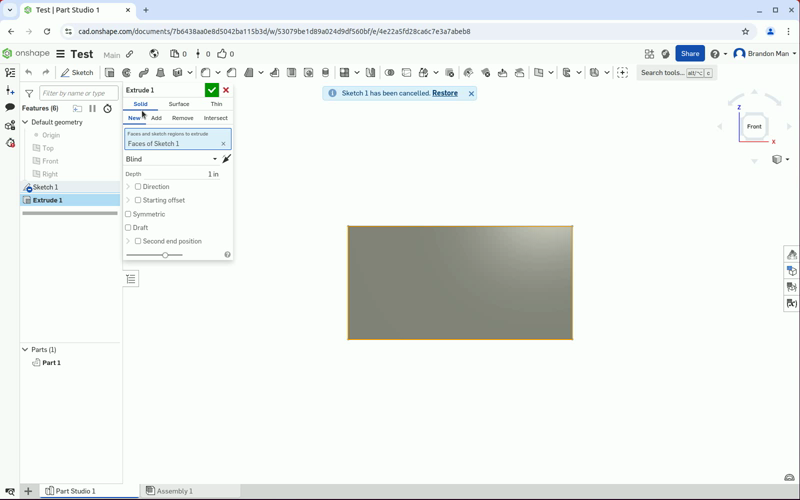
mouse_move(137, 120)
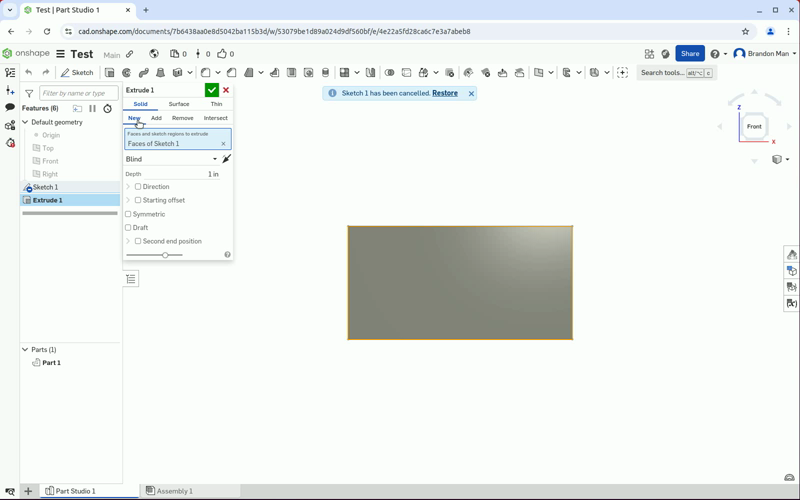
click(137, 120)
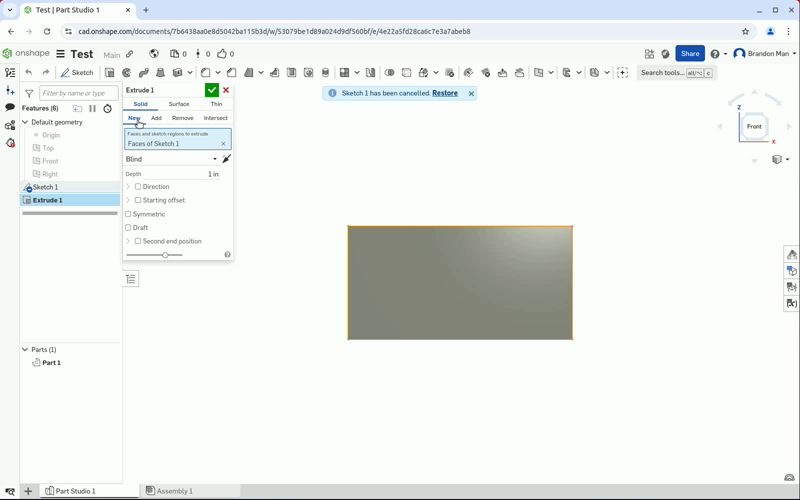
key(tab, 4)
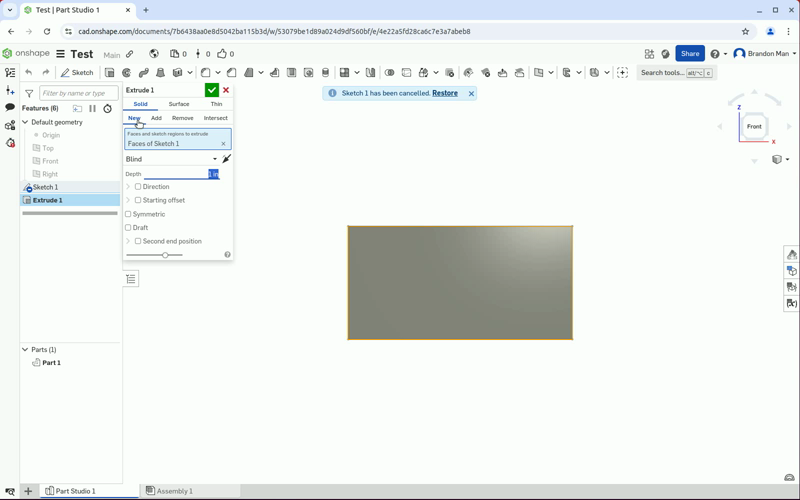
text(2.407)
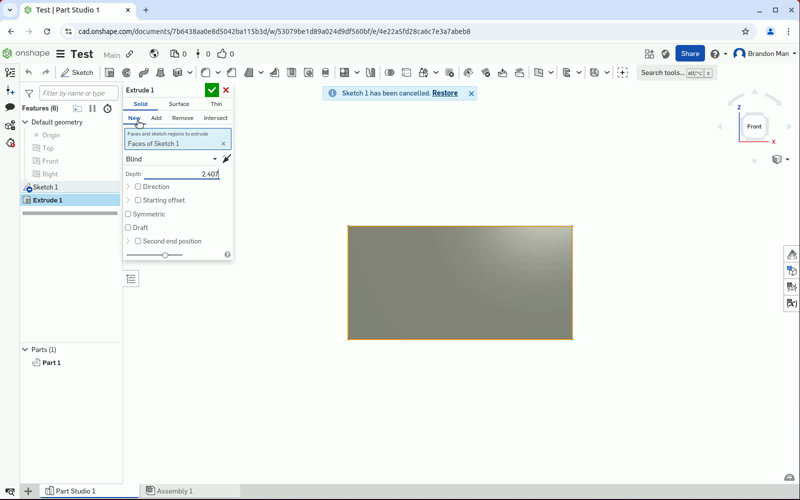
key(enter)
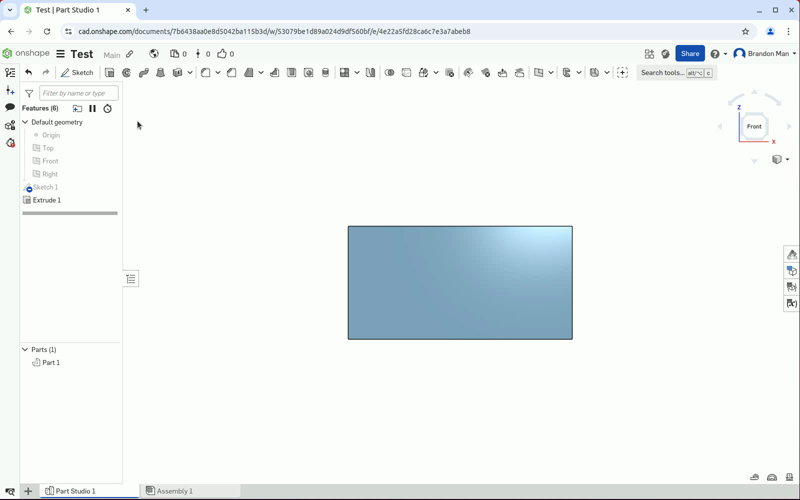
key(shift+h)
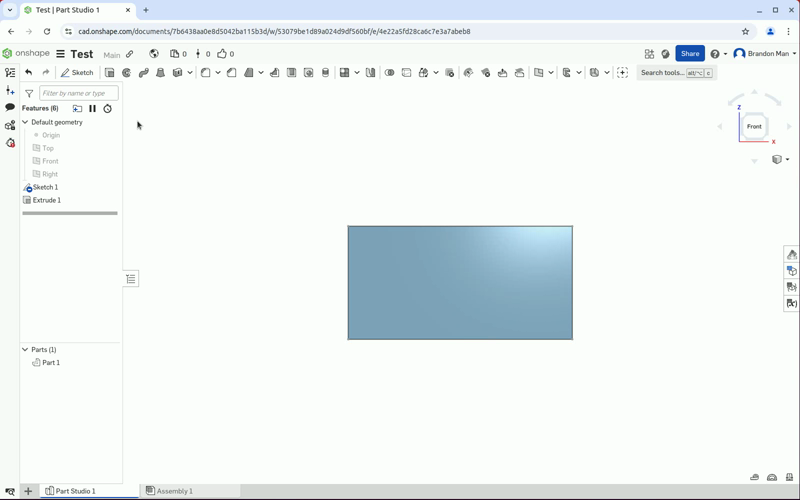
key(shift+h)
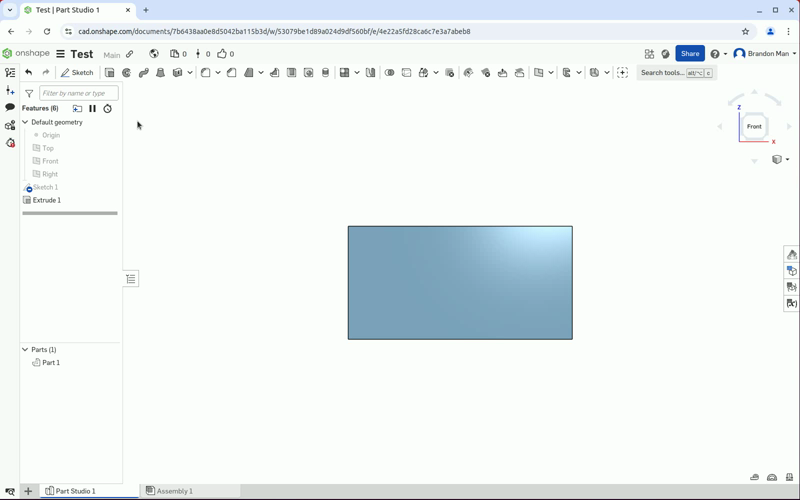
mouse_move(73, 189)
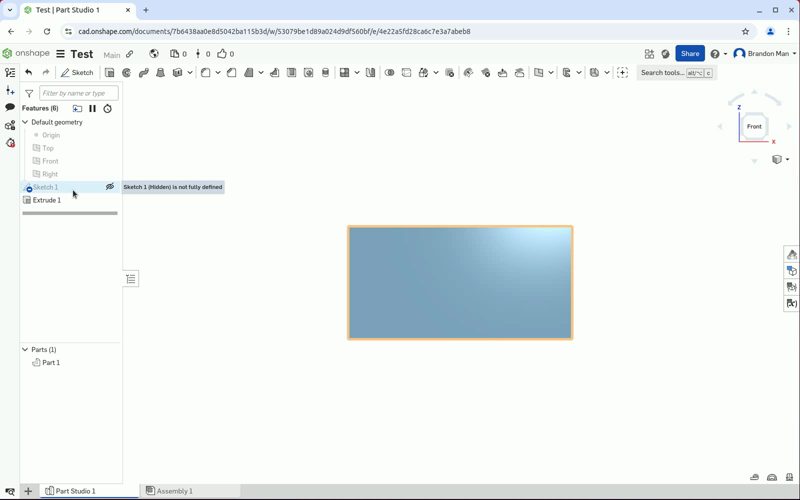
click(73, 189)
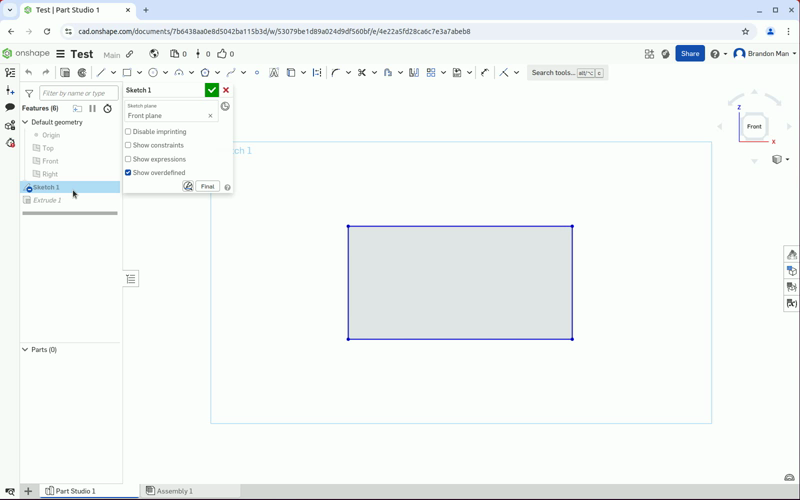
mouse_move(229, 92)
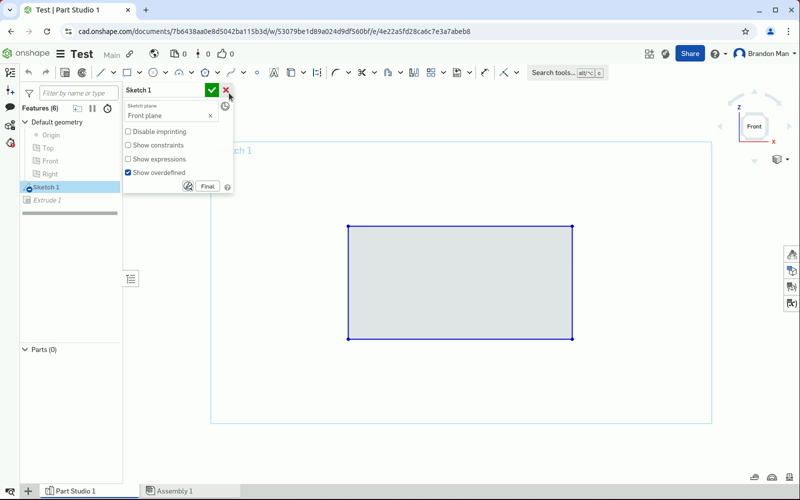
click(229, 92)
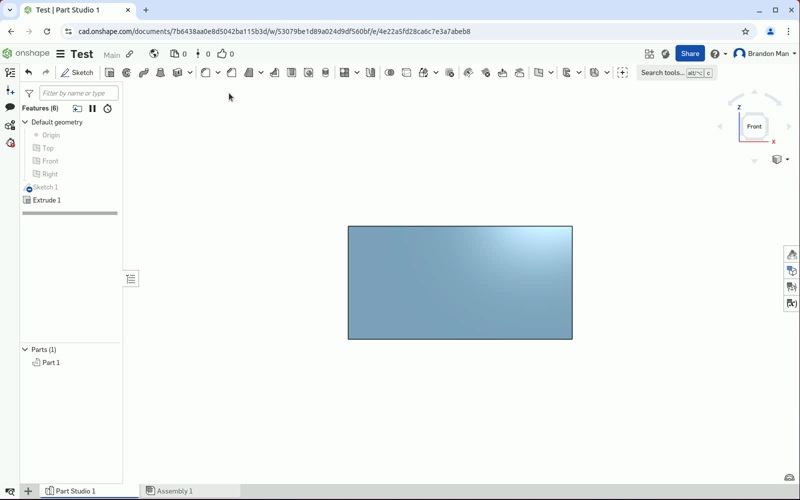
mouse_move(541, 75)
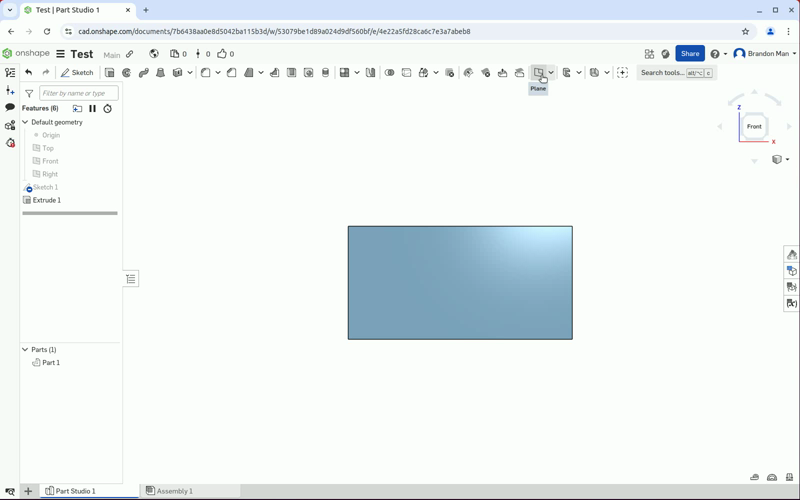
click(541, 75)
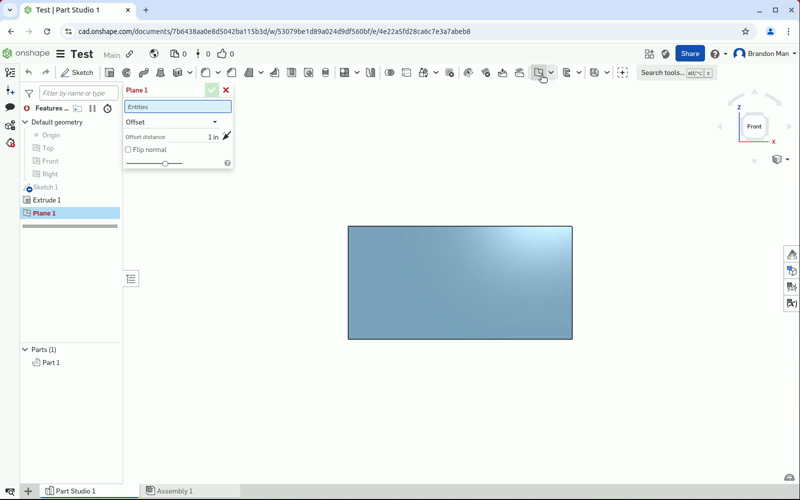
mouse_move(73, 163)
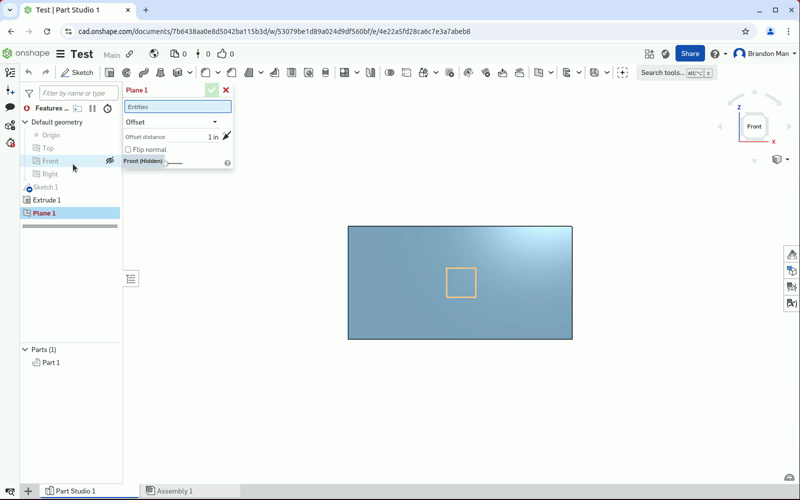
click(73, 163)
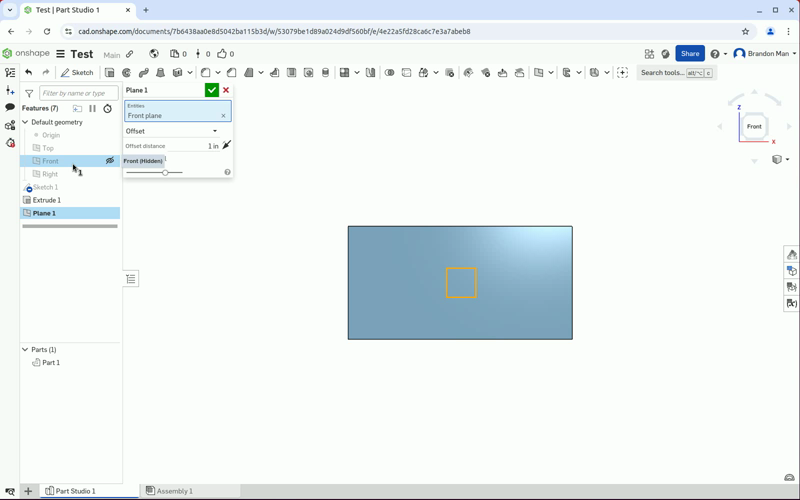
key(tab, 2)
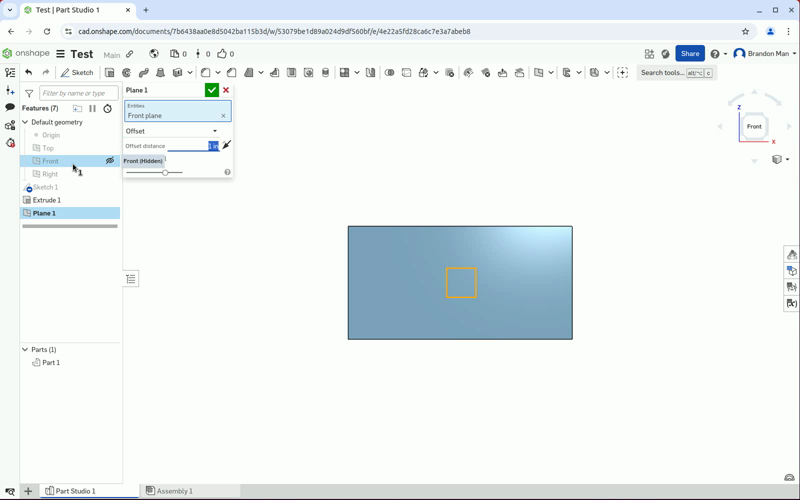
text(2.403)
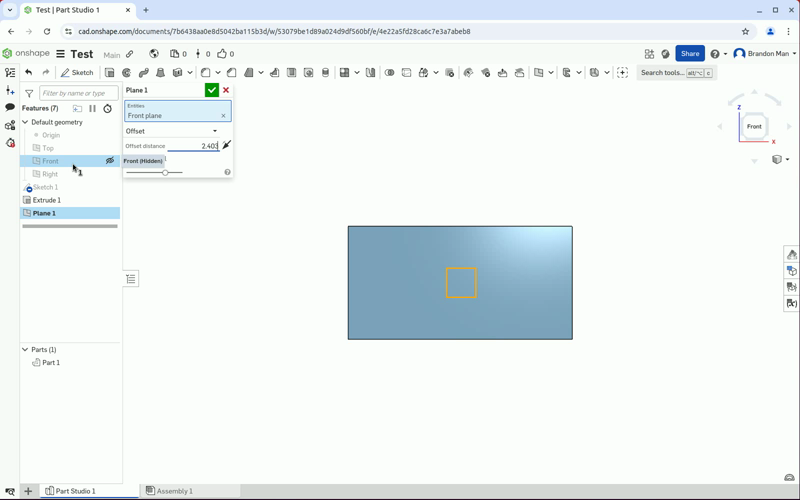
key(enter, 2)
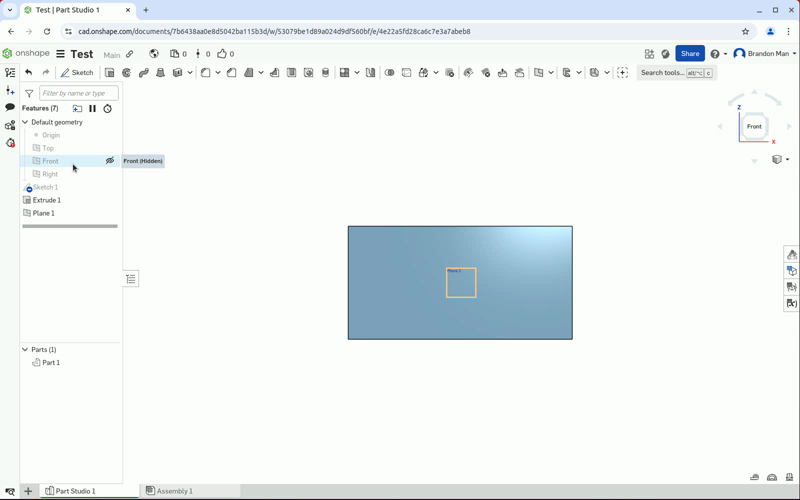
key(shift+s)
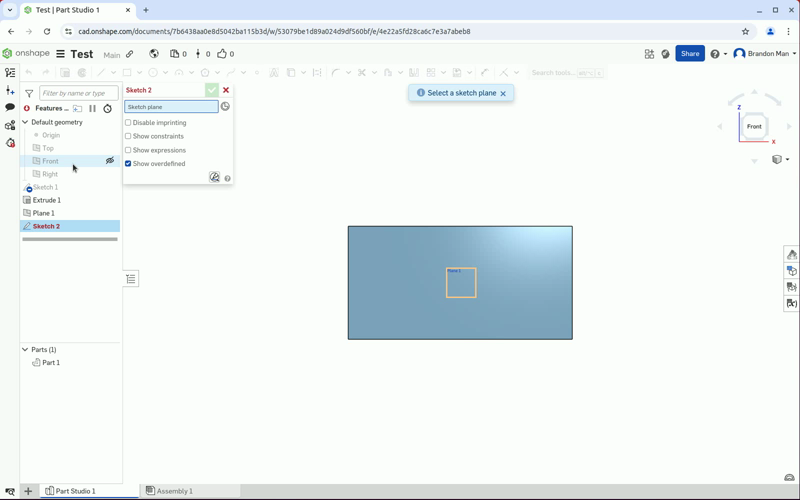
mouse_move(73, 215)
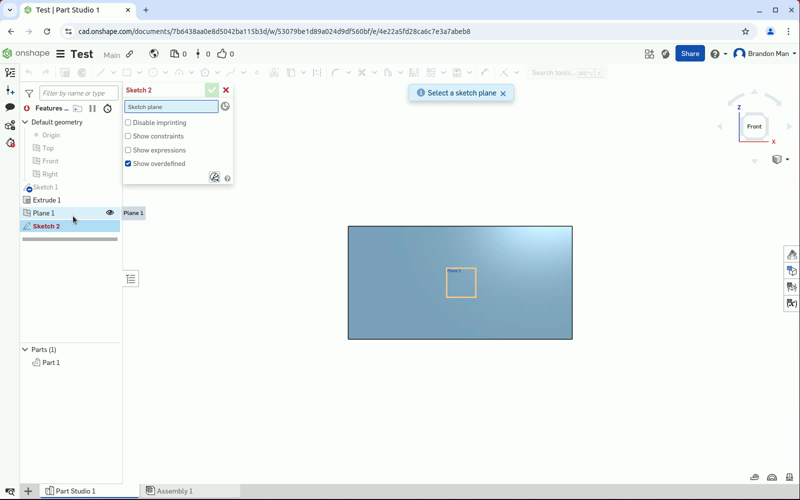
click(73, 215)
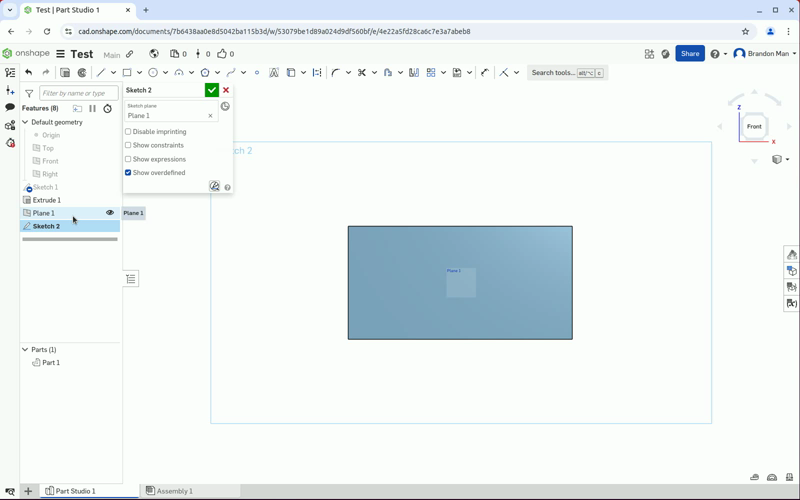
mouse_move(73, 352)
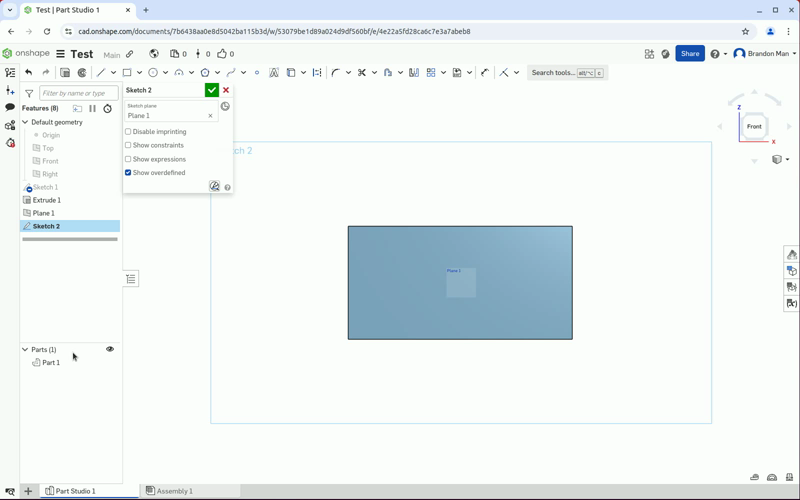
key(y)
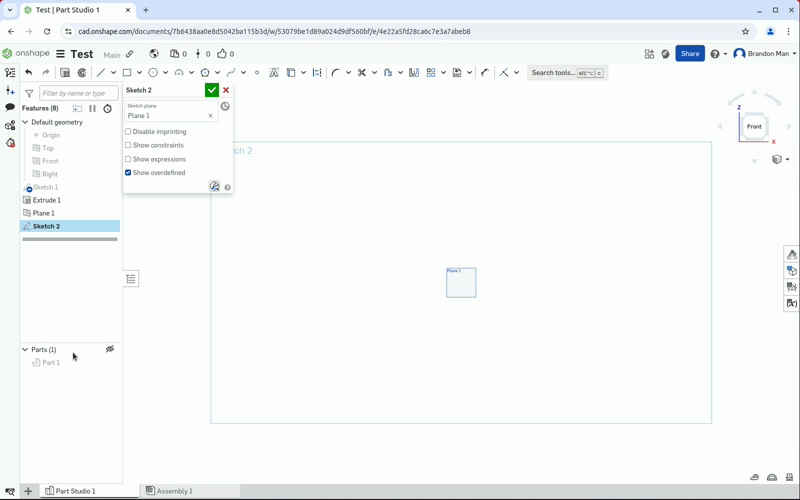
key(c)
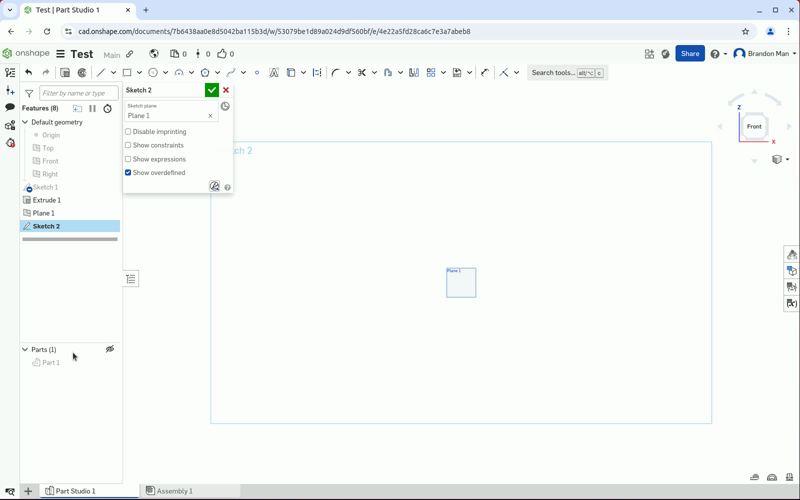
key_down(shift)
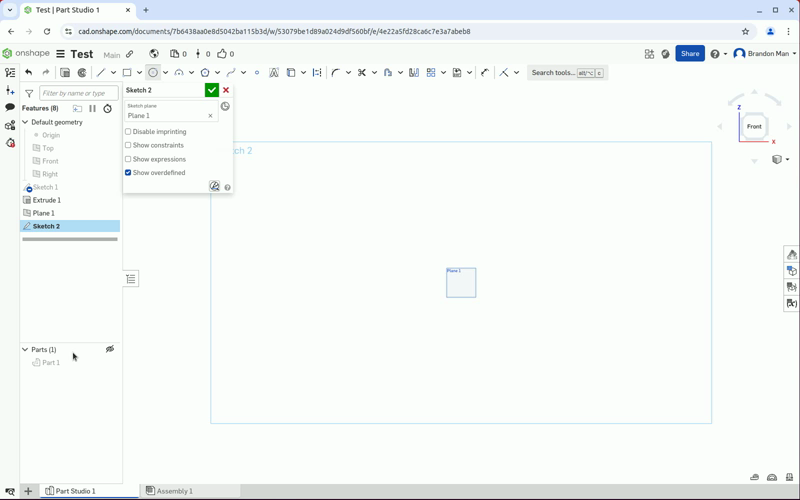
mouse_move(430, 282)
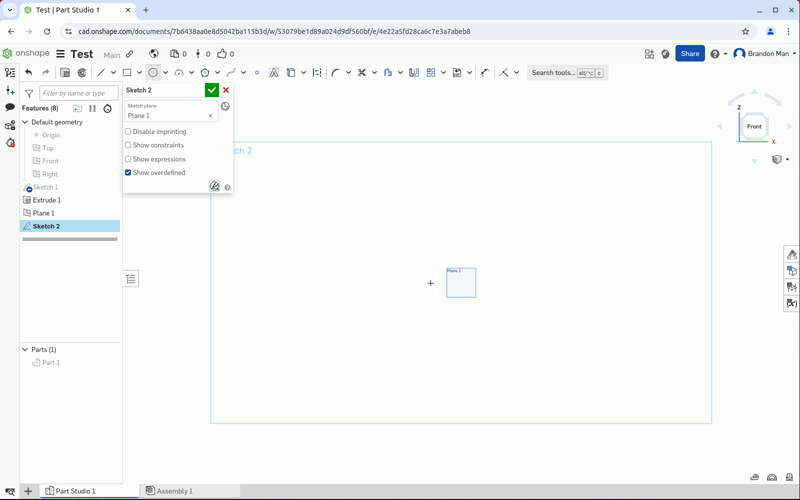
click(430, 282)
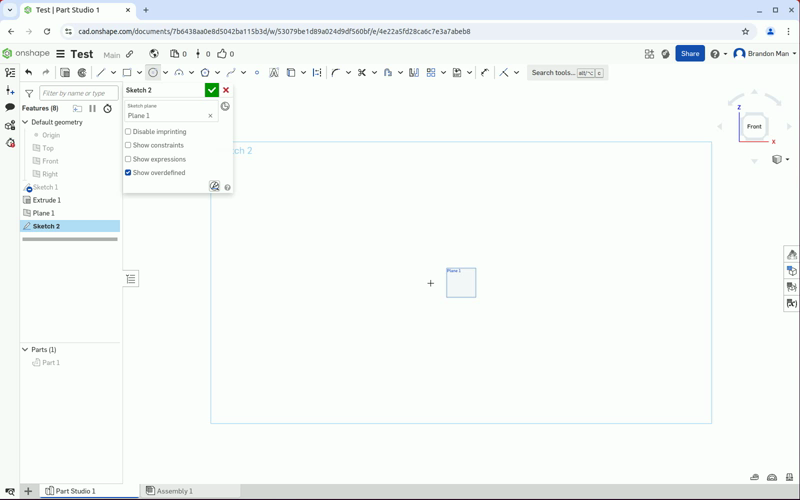
key_up(shift)
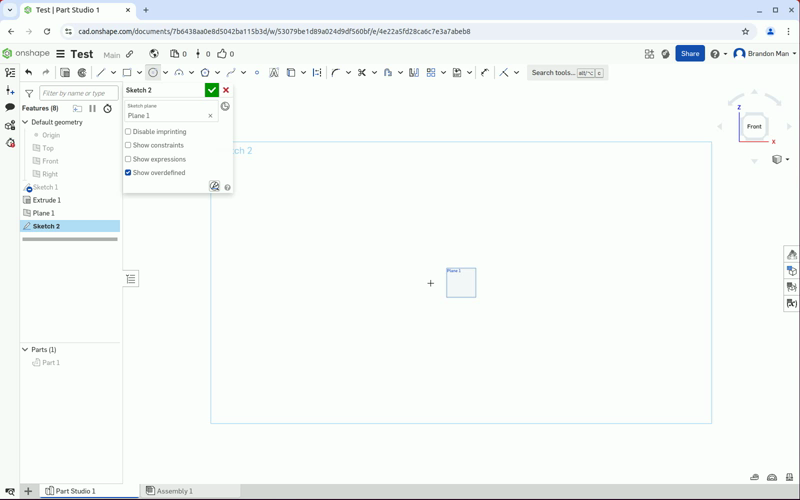
mouse_move(437, 282)
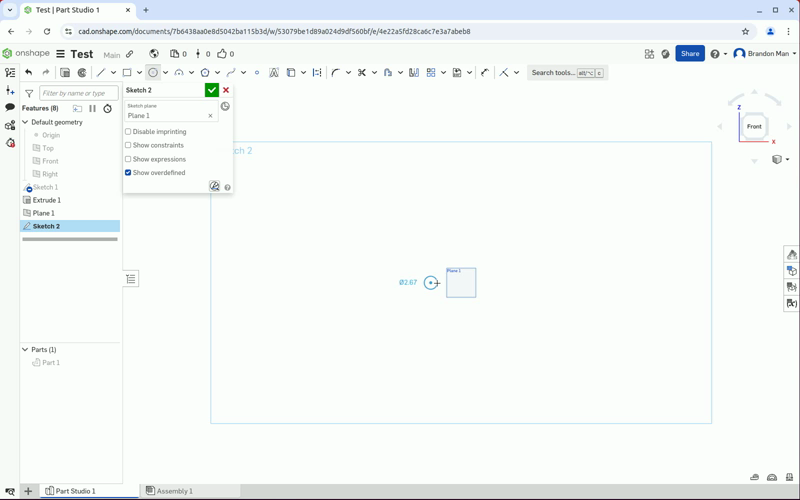
click(437, 282)
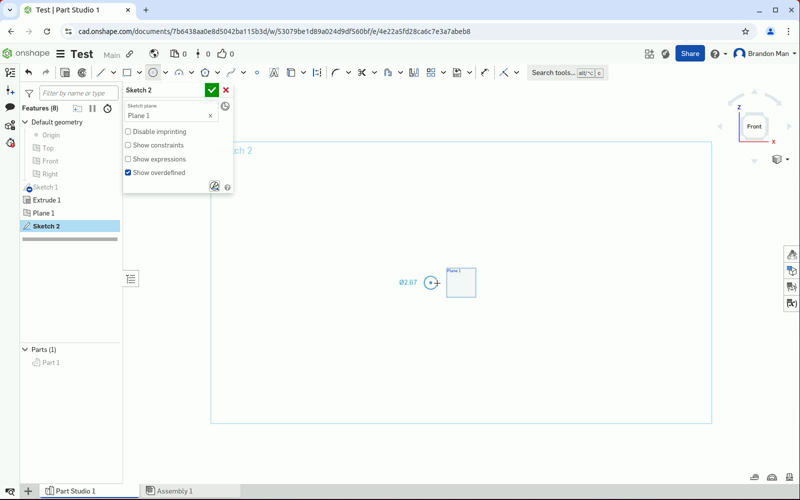
key(esc)
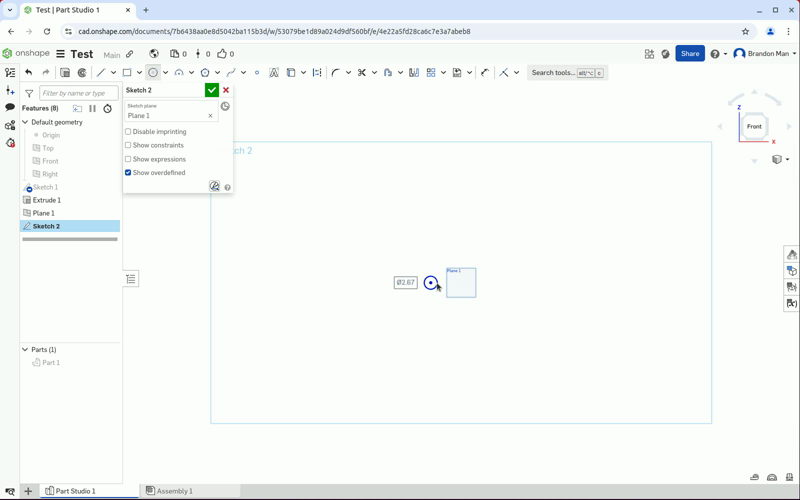
mouse_move(427, 281)
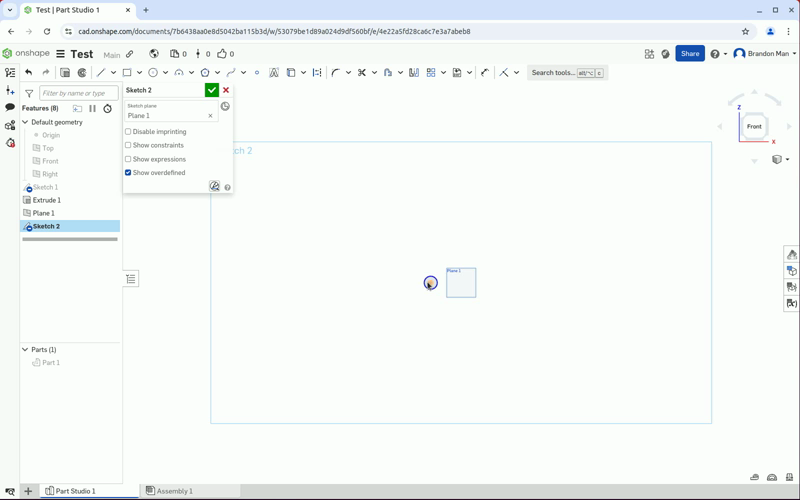
scroll(6)
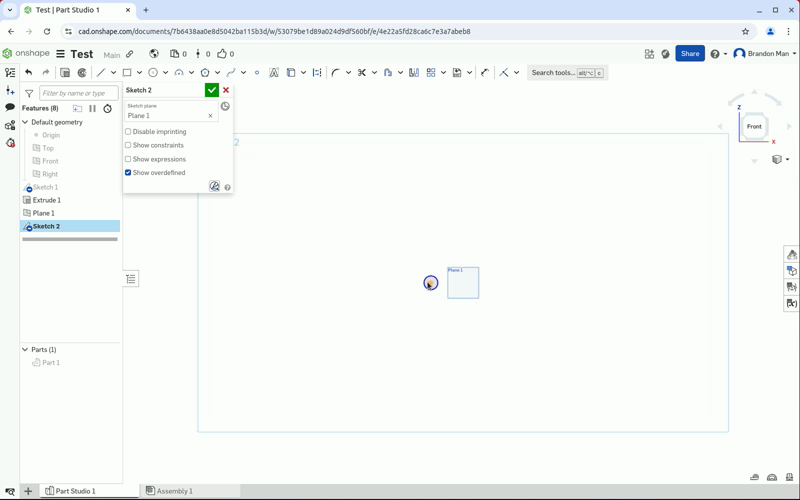
scroll(6)
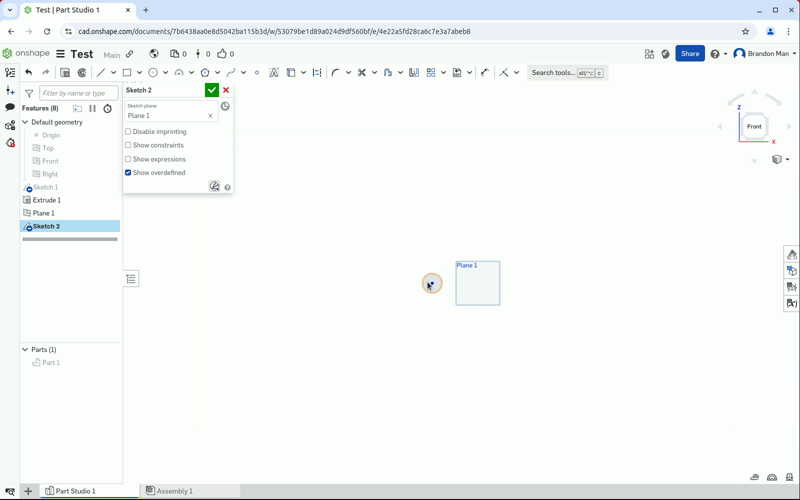
scroll(6)
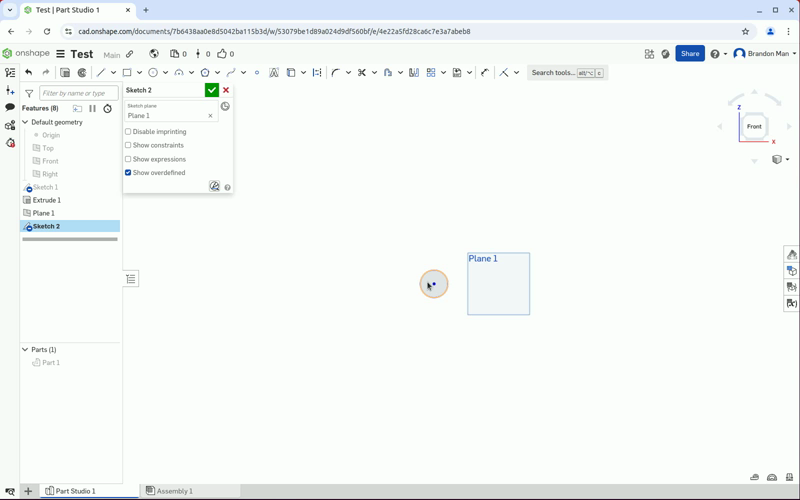
scroll(6)
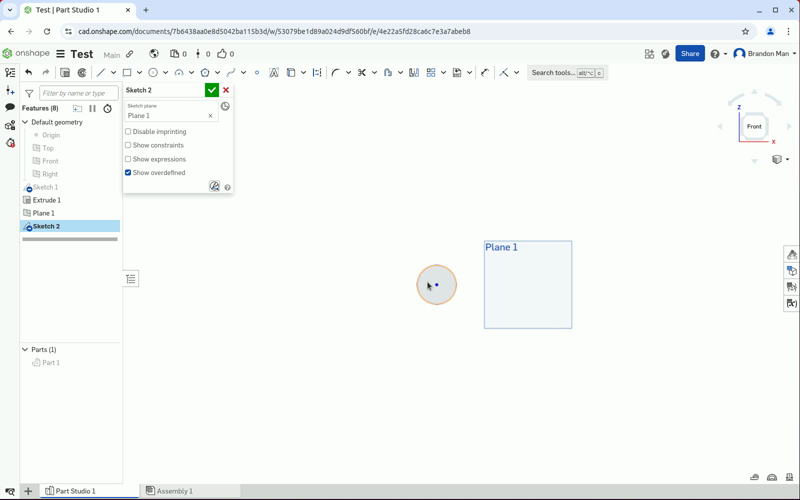
scroll(6)
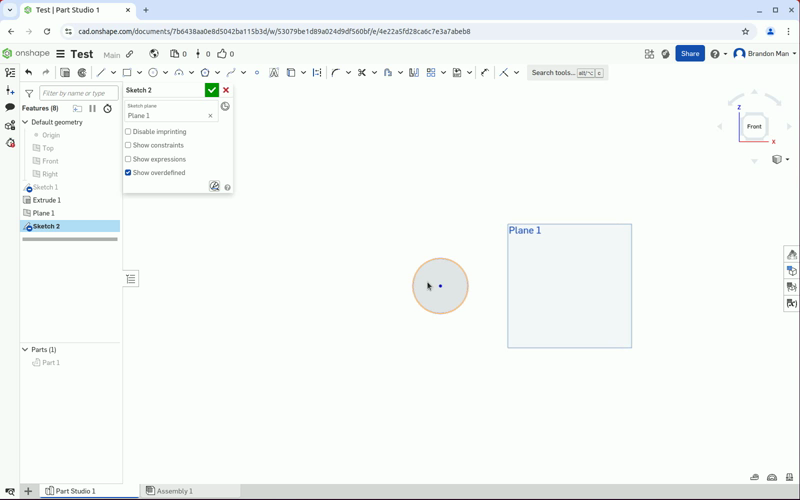
scroll(6)
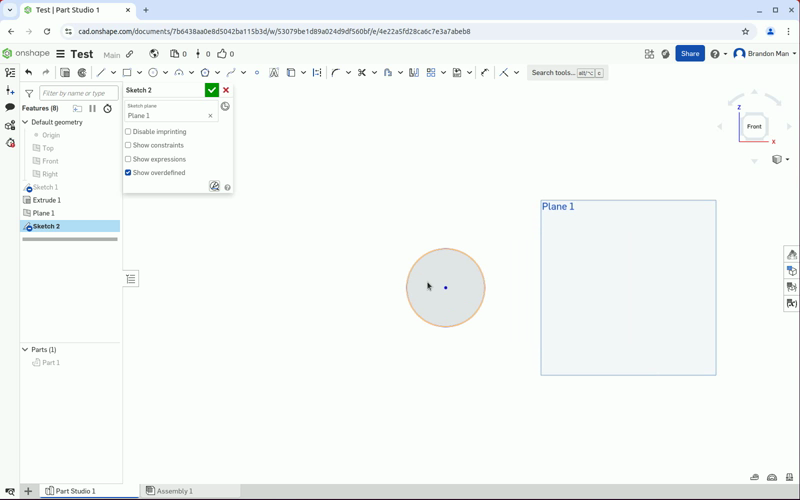
scroll(6)
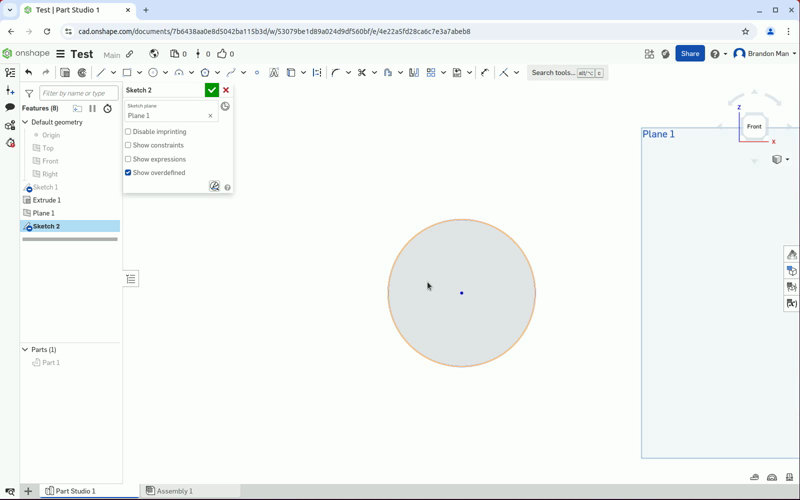
click(427, 281)
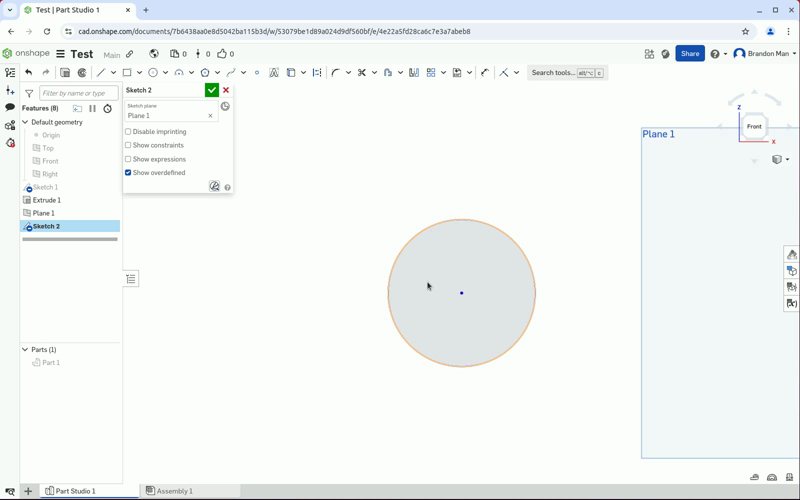
scroll(-6)
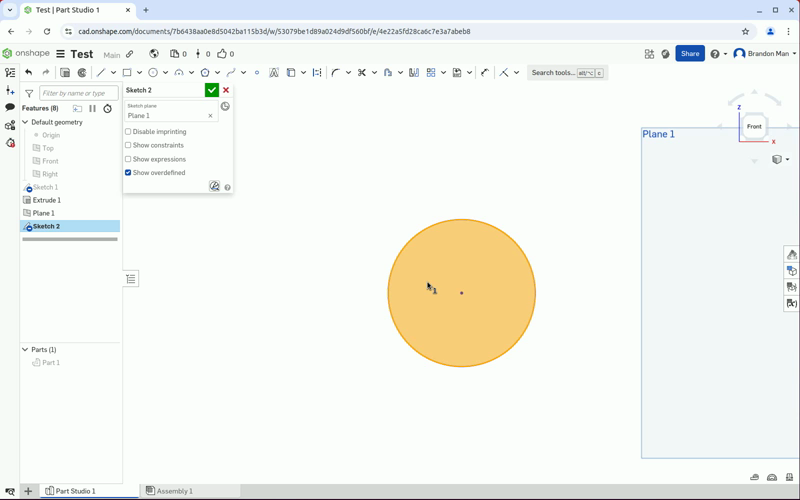
scroll(-6)
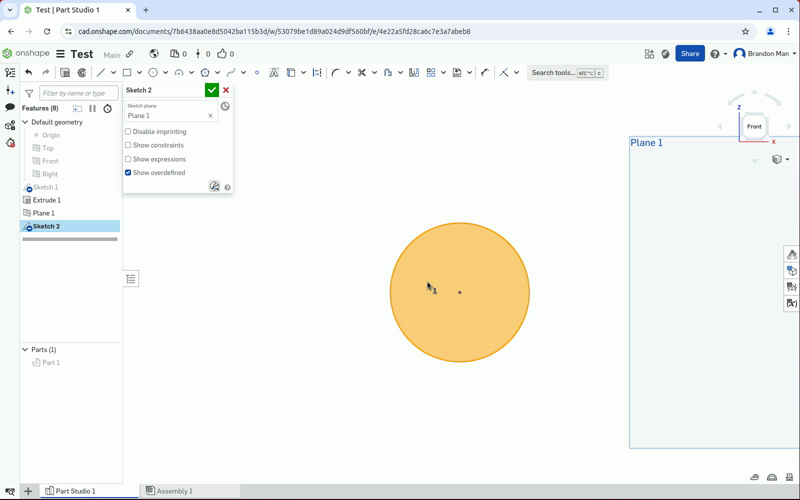
scroll(-6)
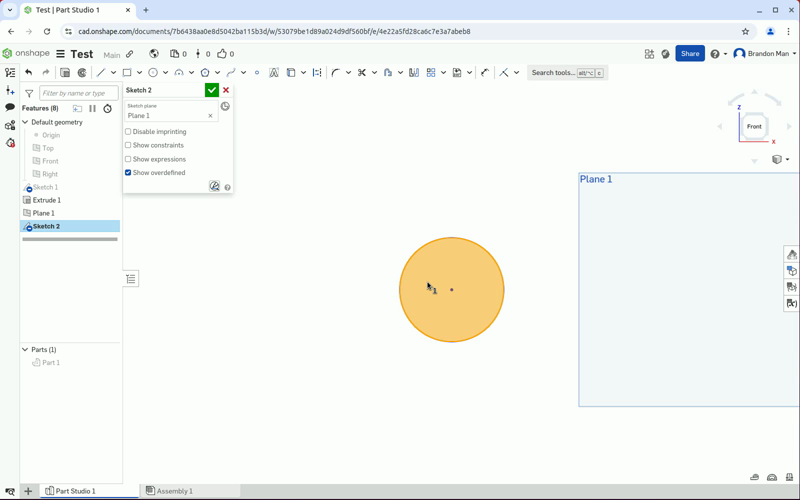
scroll(-6)
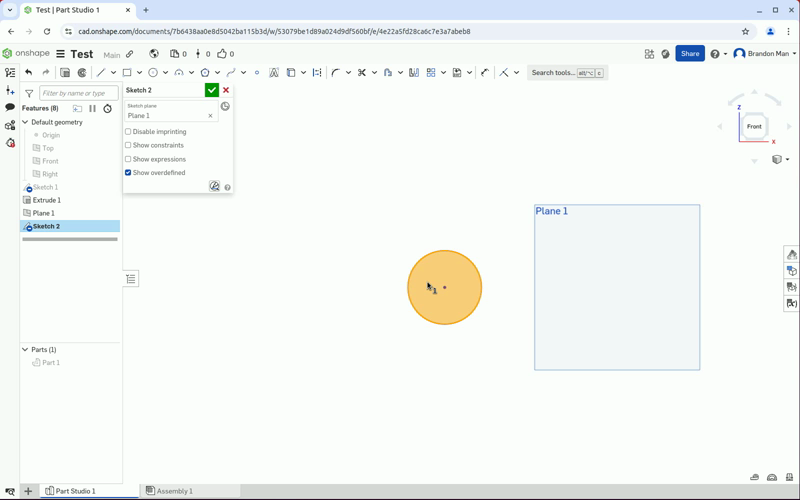
scroll(-6)
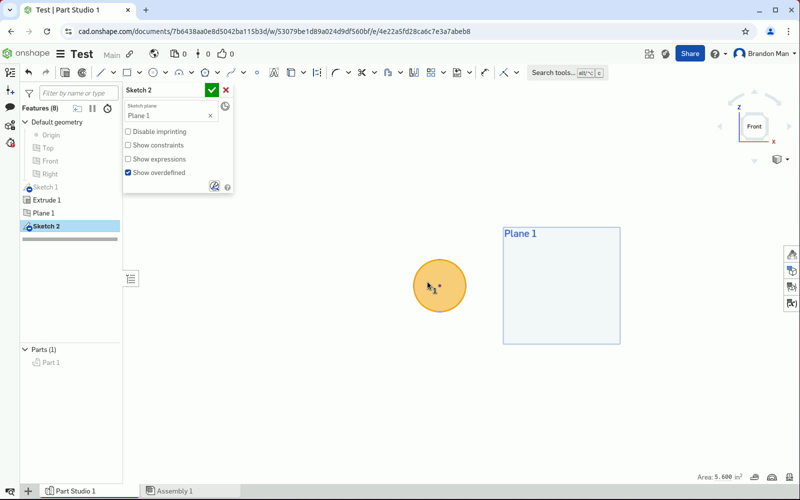
scroll(-6)
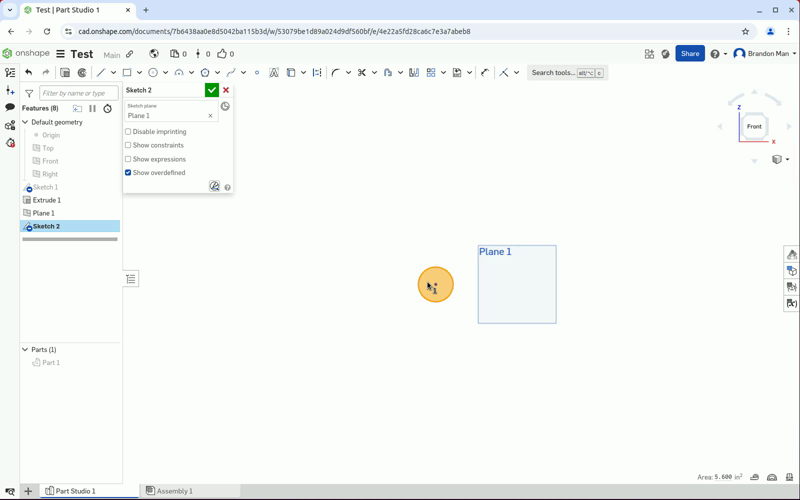
scroll(-6)
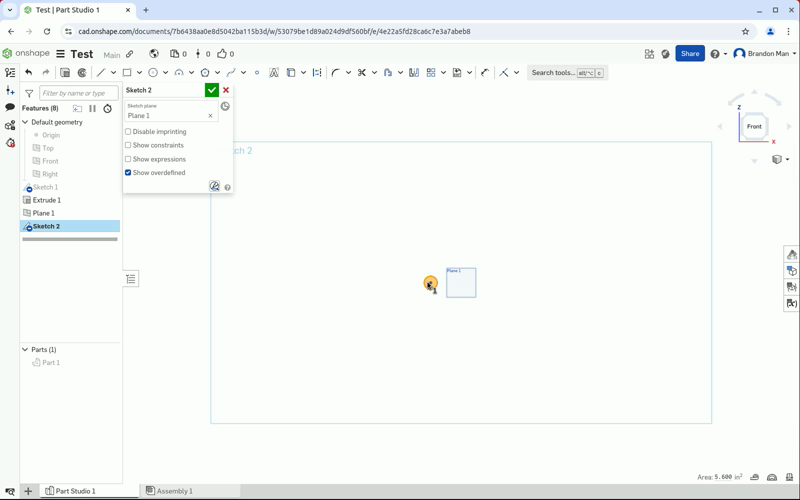
mouse_move(73, 352)
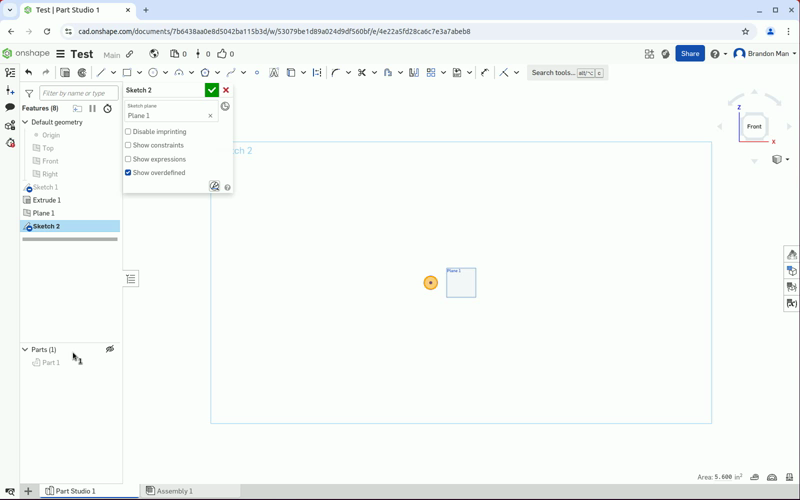
key(shift+y)
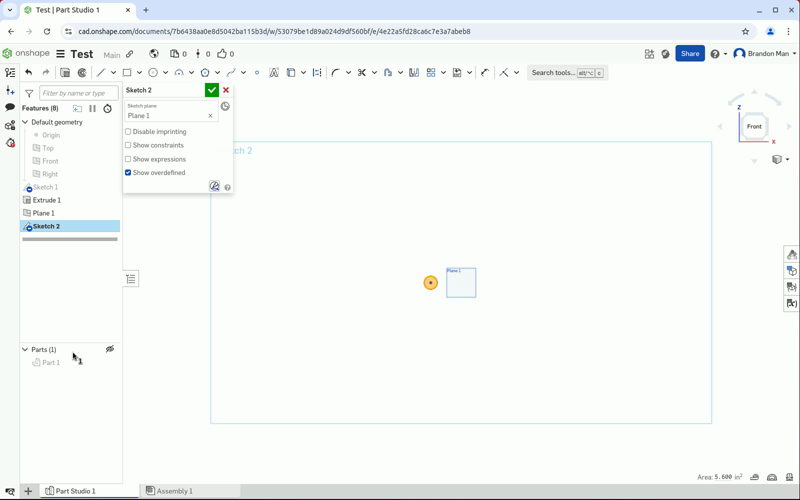
key(shift+e)
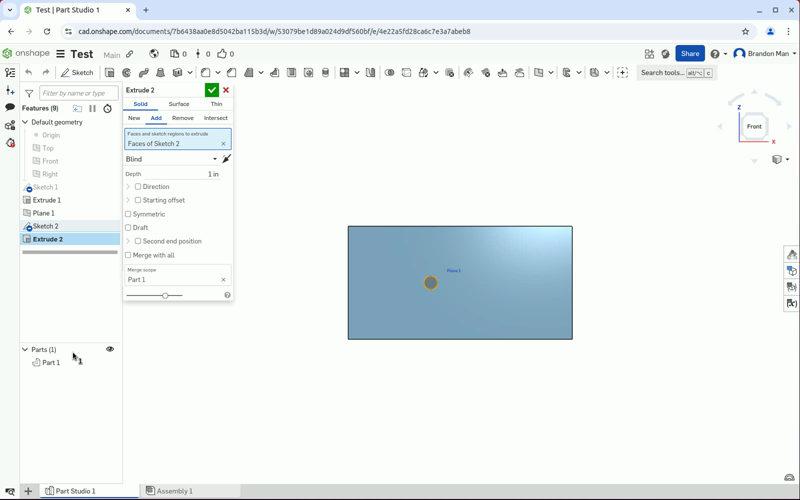
mouse_move(143, 106)
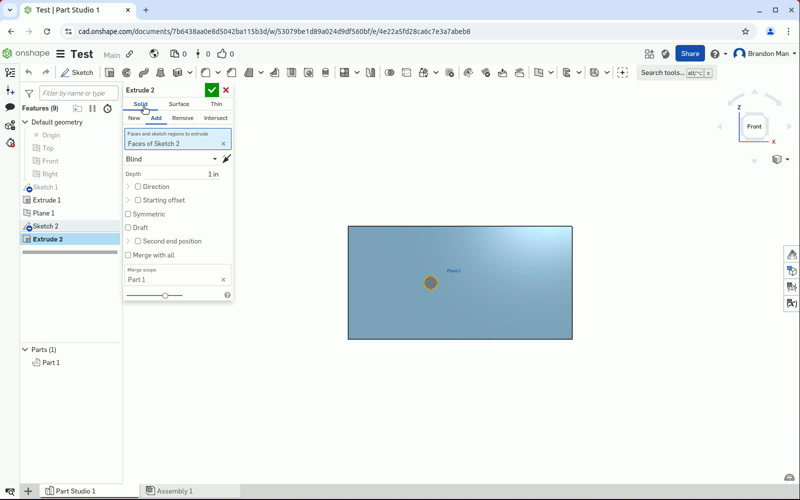
click(143, 106)
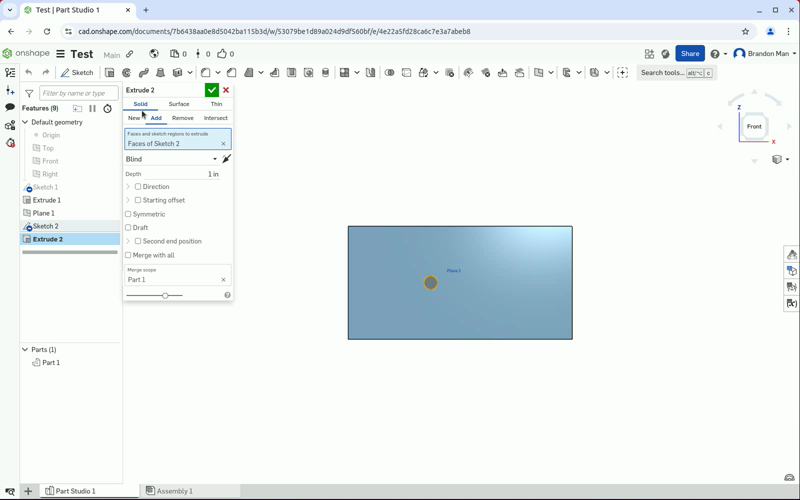
mouse_move(137, 120)
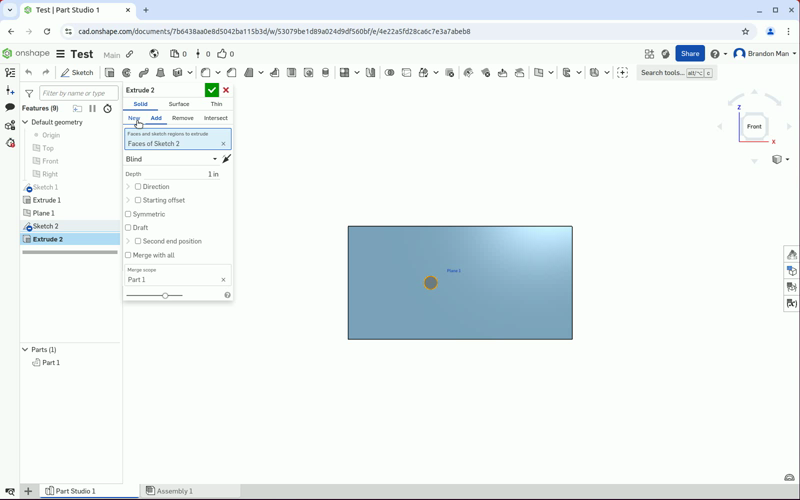
click(137, 120)
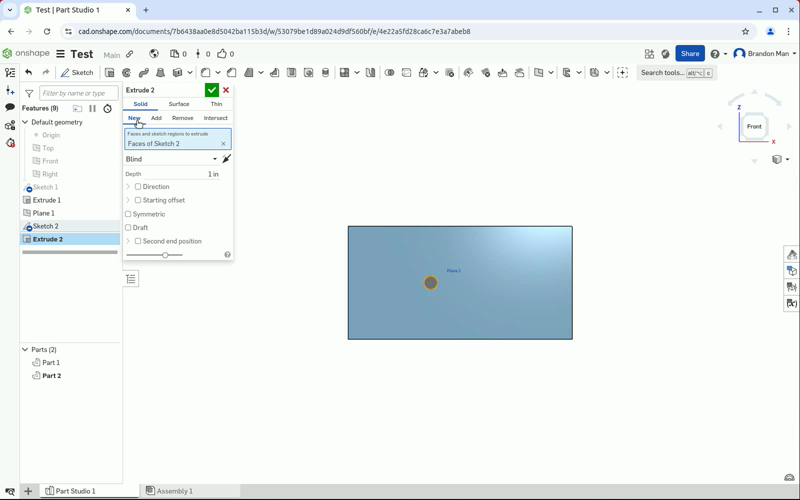
key(tab, 4)
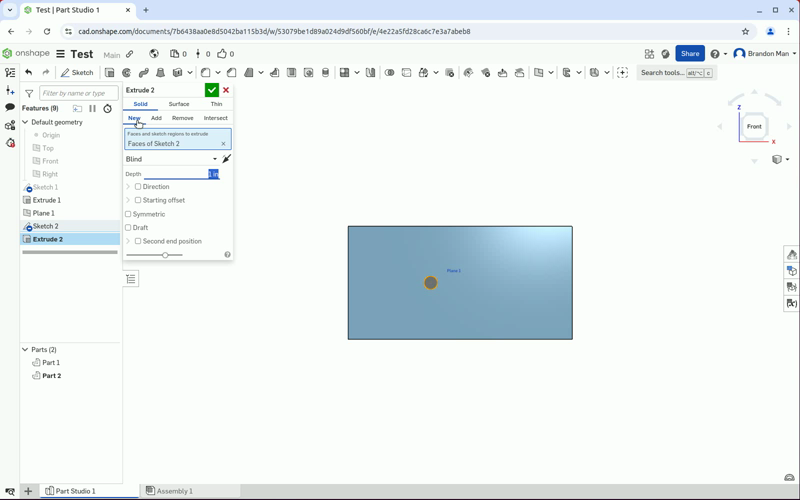
text(4.574)
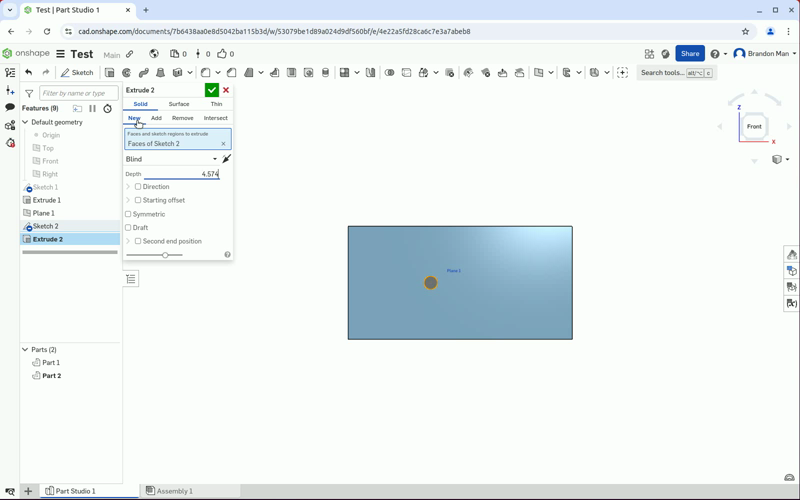
key(enter)
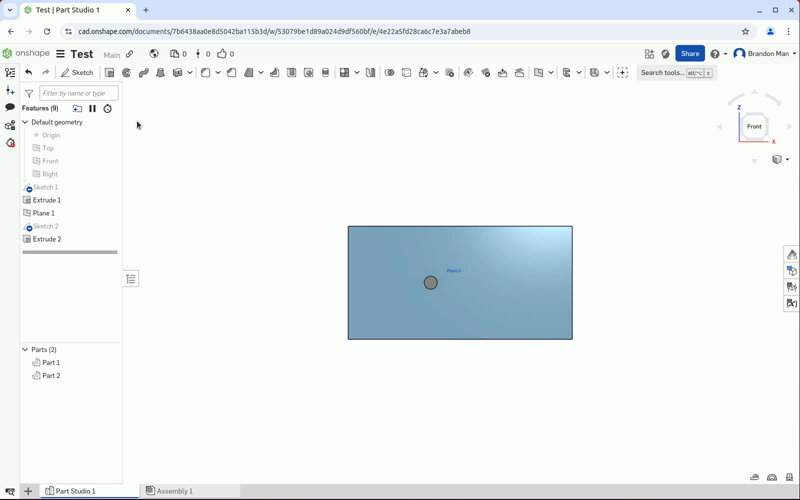
key(shift+h)
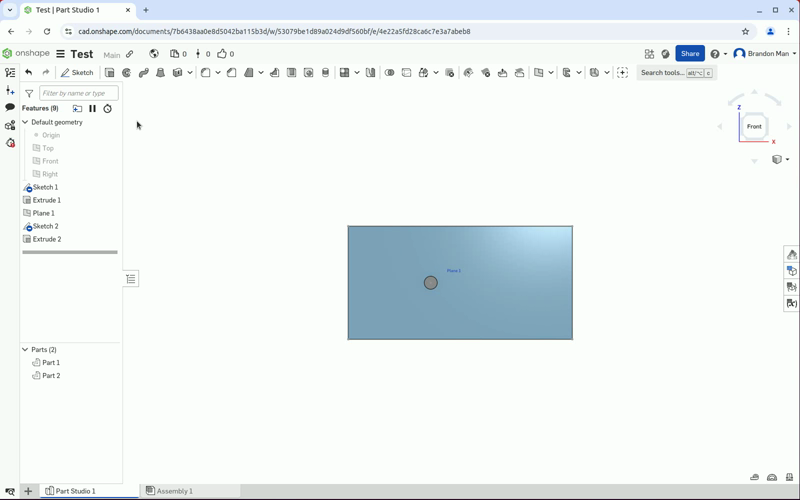
key(shift+h)
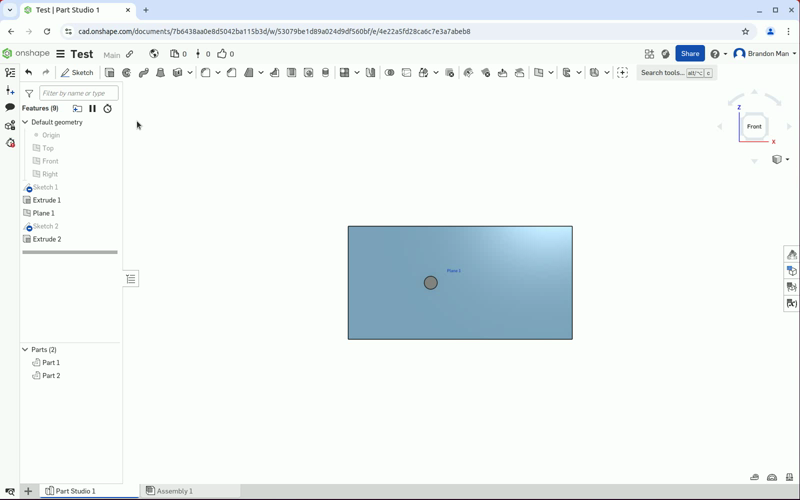
mouse_move(73, 189)
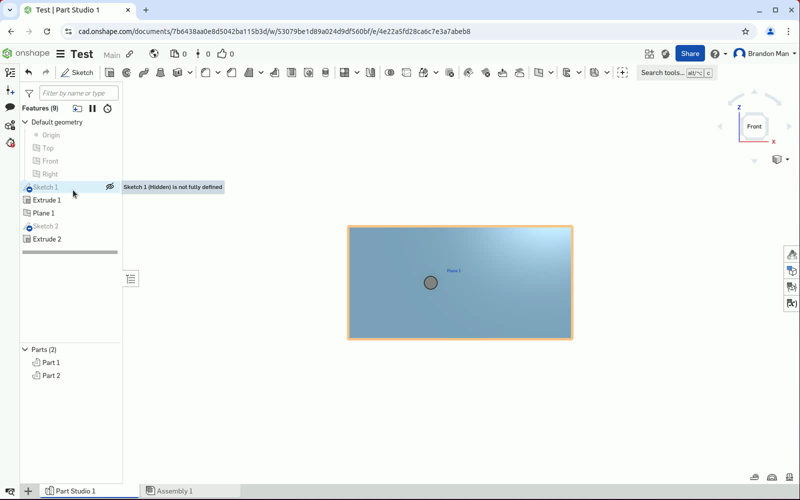
click(73, 189)
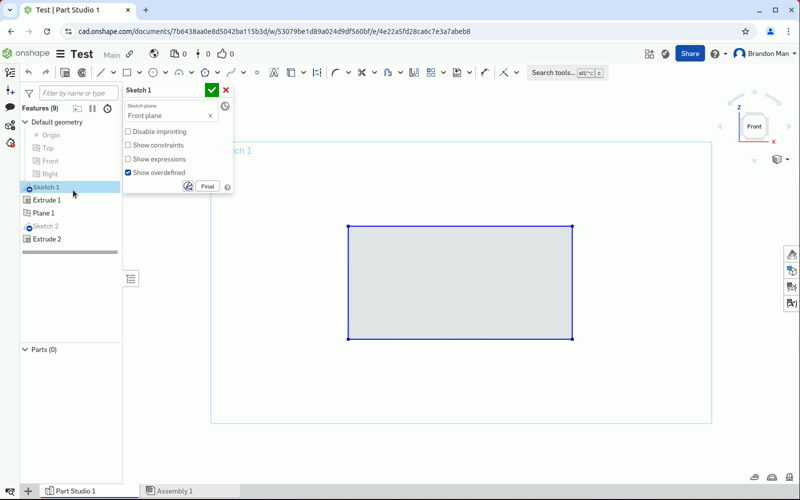
mouse_move(229, 92)
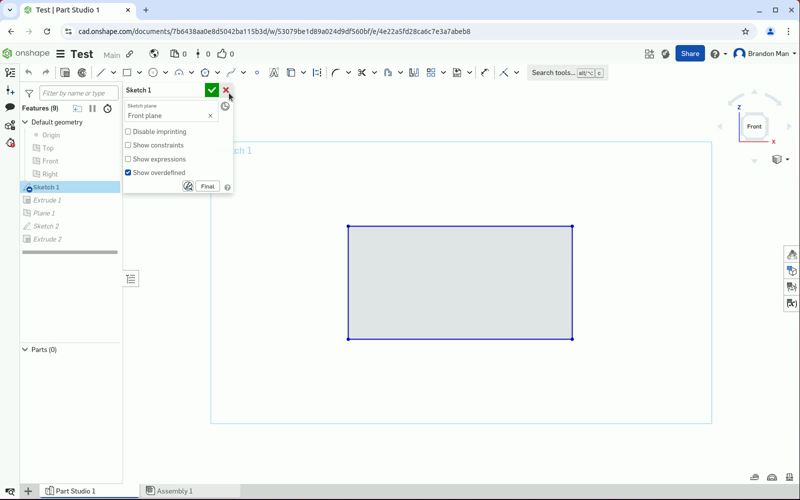
click(229, 92)
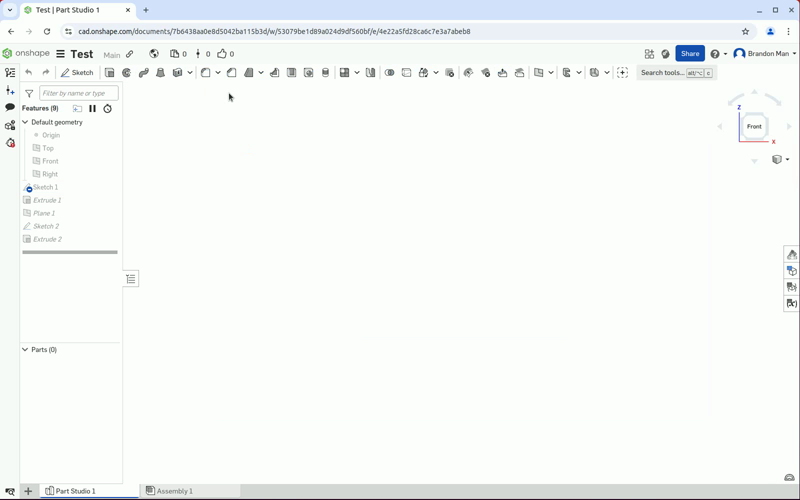
key(shift+s)
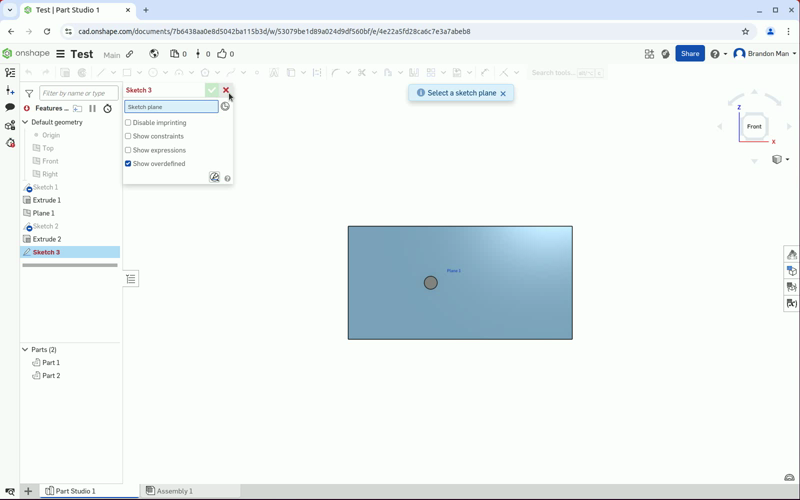
mouse_move(73, 215)
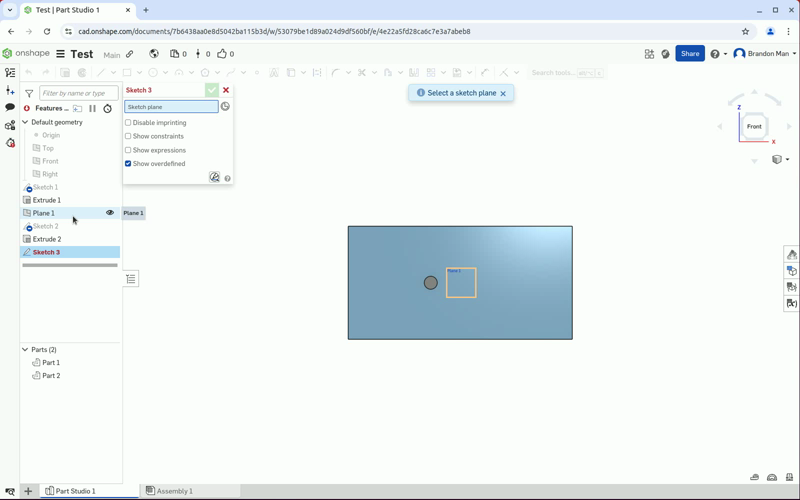
click(73, 215)
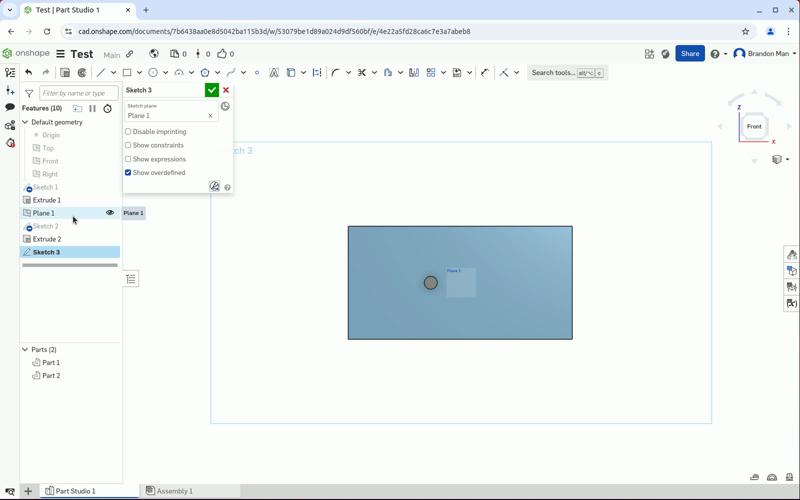
mouse_move(73, 352)
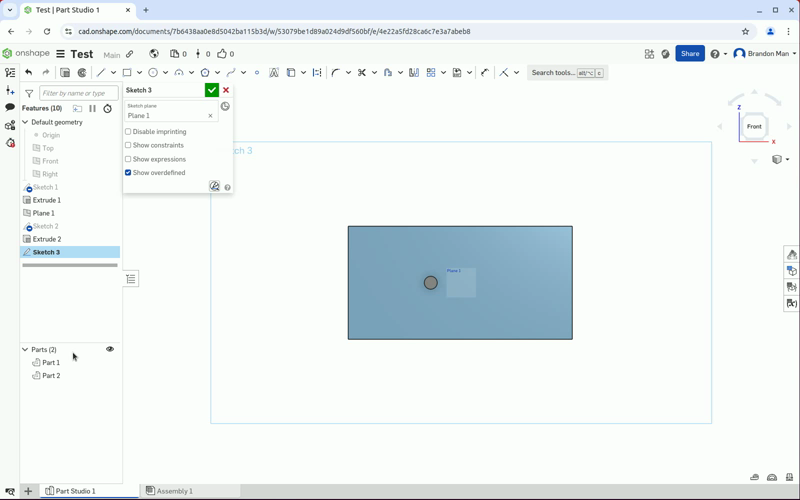
key(y)
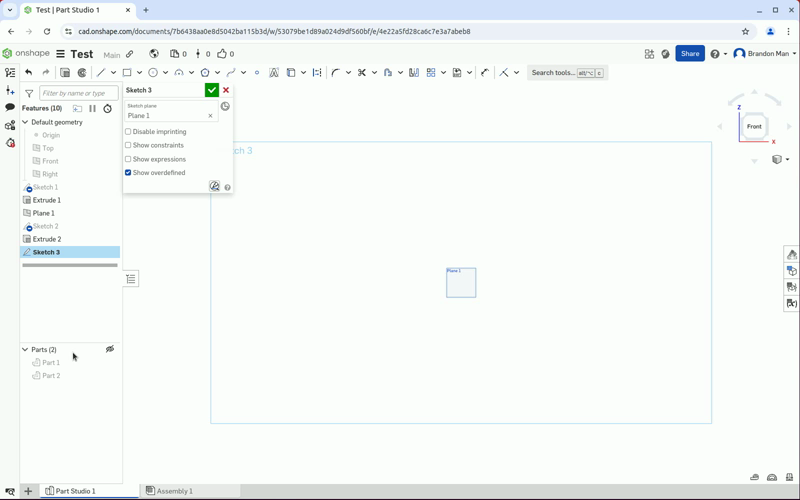
key(c)
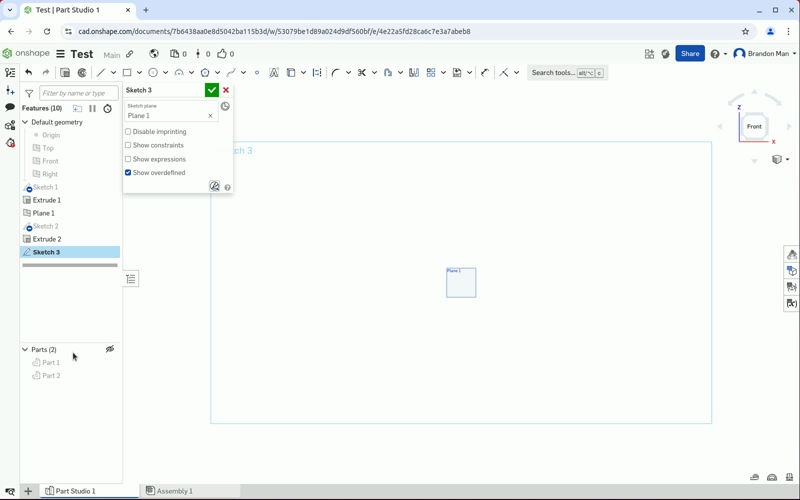
key_down(shift)
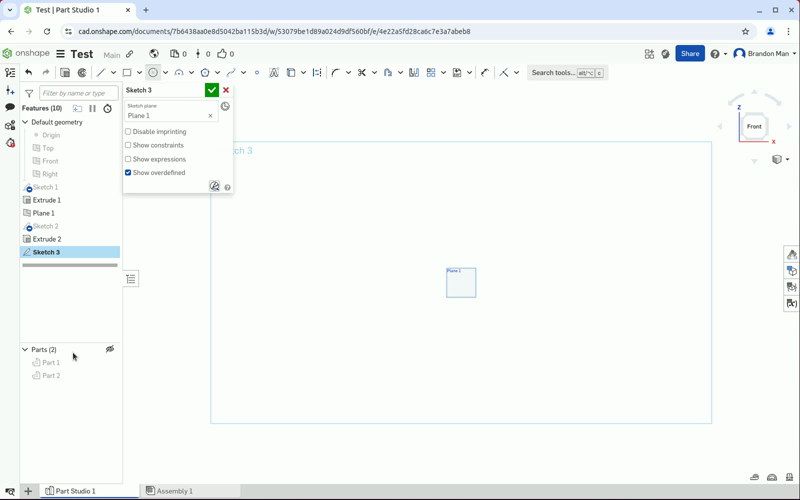
mouse_move(492, 282)
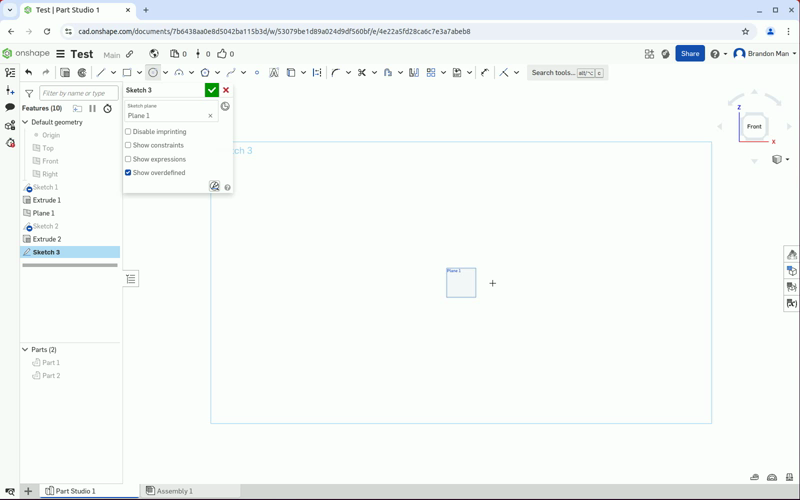
click(492, 282)
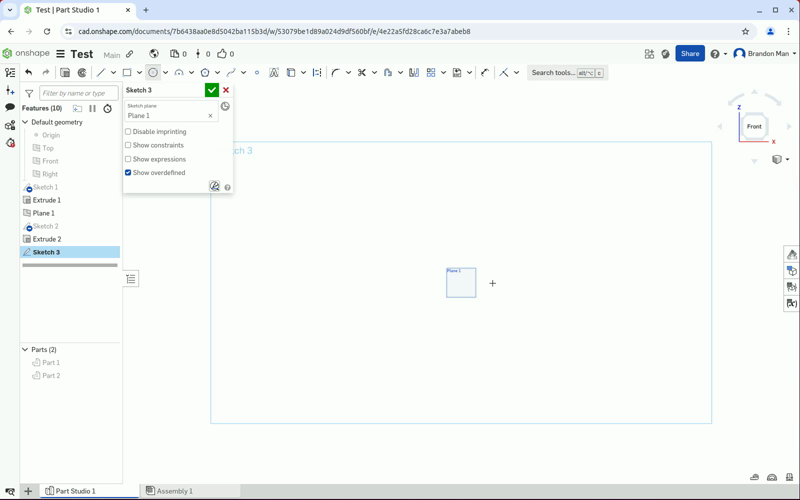
key_up(shift)
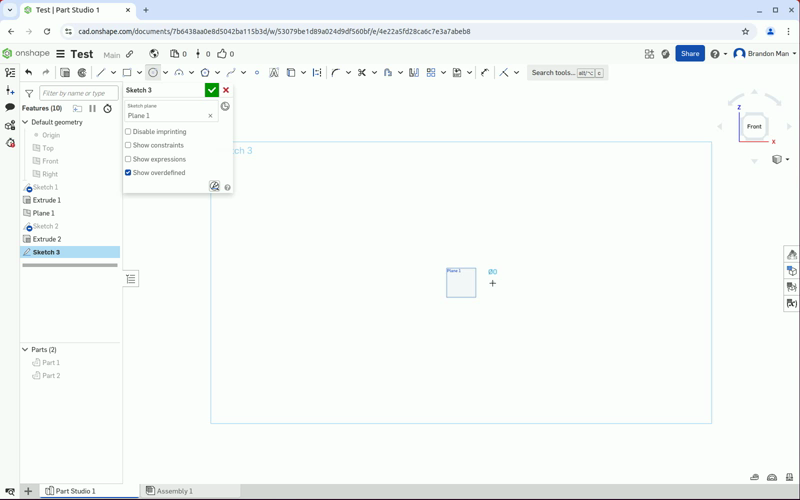
mouse_move(499, 282)
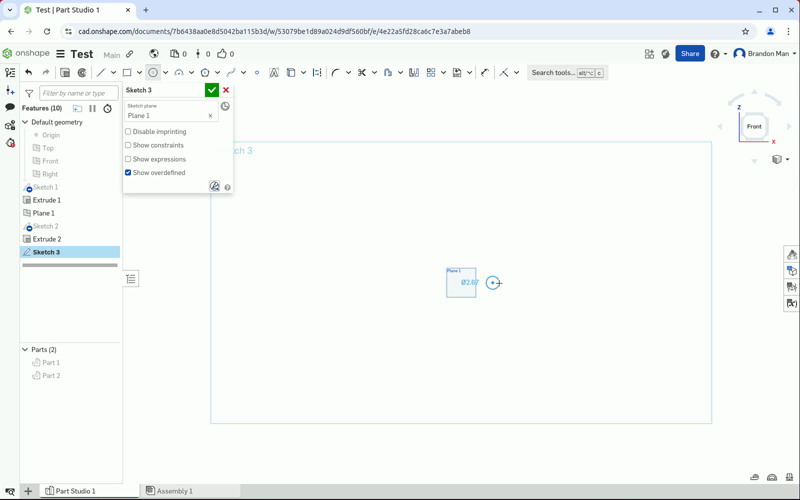
click(499, 282)
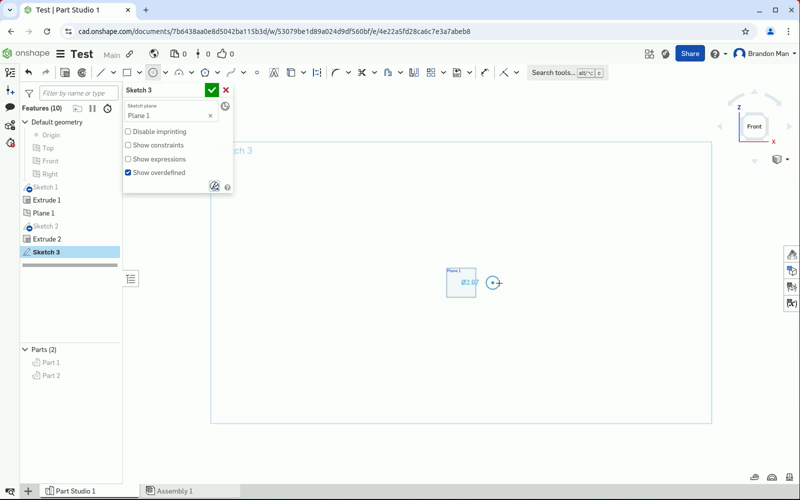
key(esc)
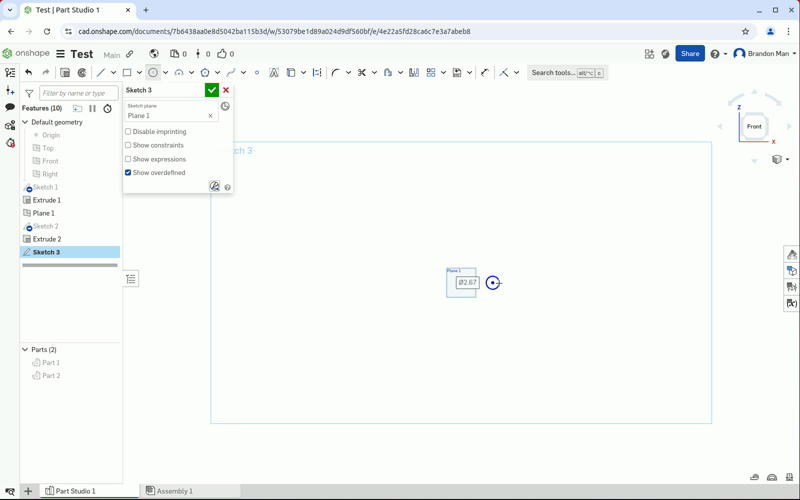
mouse_move(493, 281)
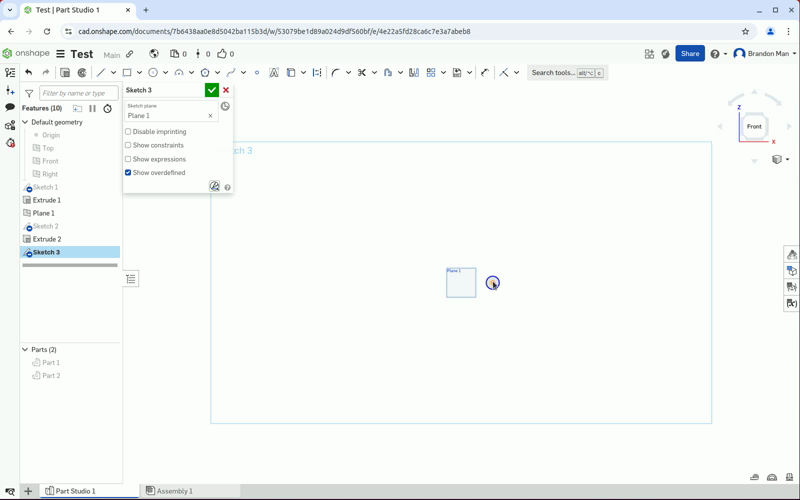
scroll(6)
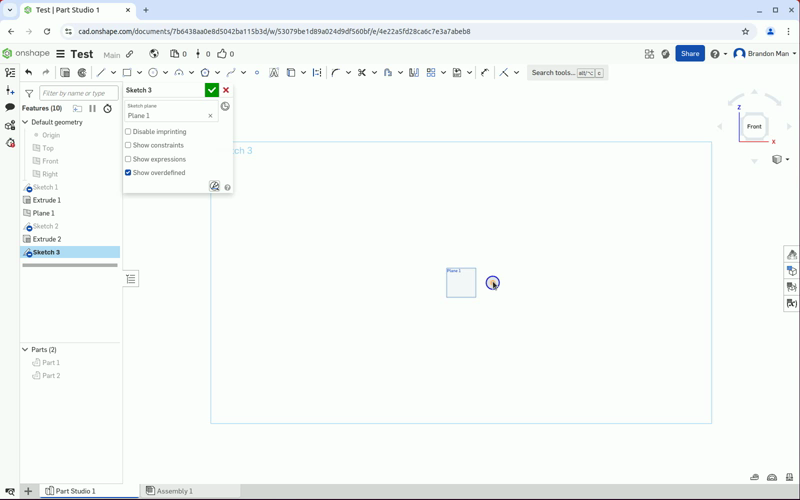
scroll(6)
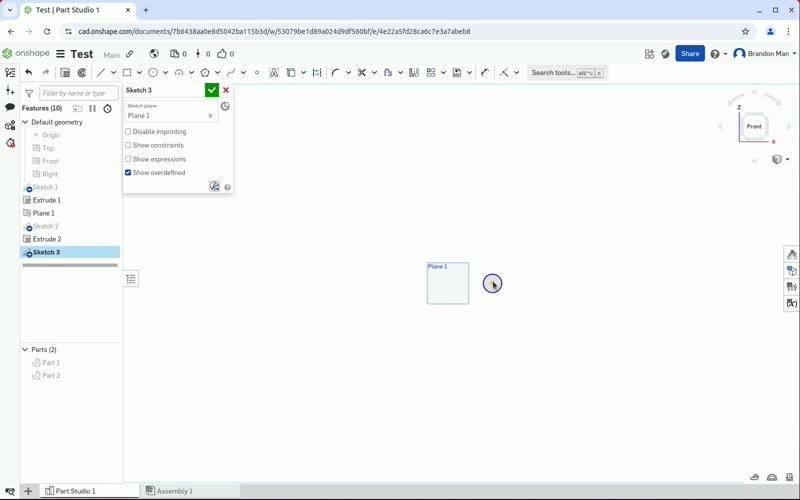
scroll(6)
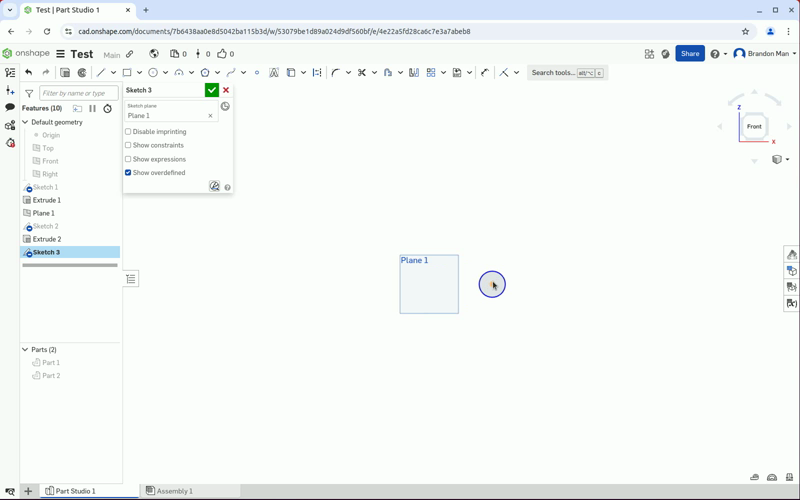
scroll(6)
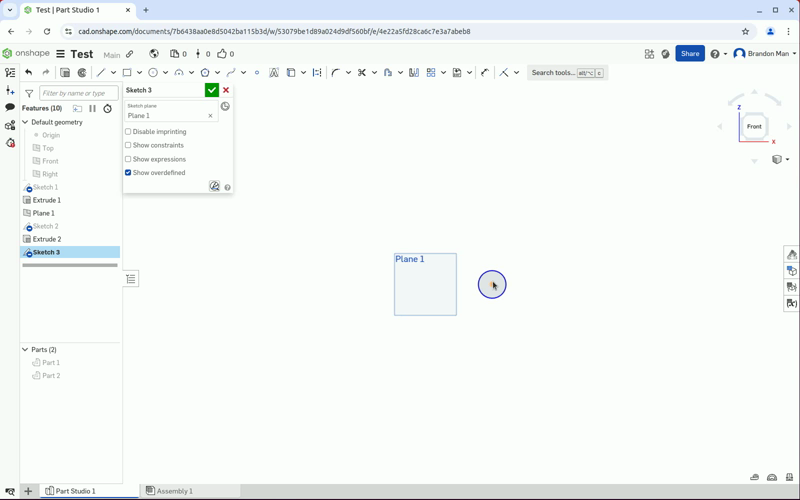
scroll(6)
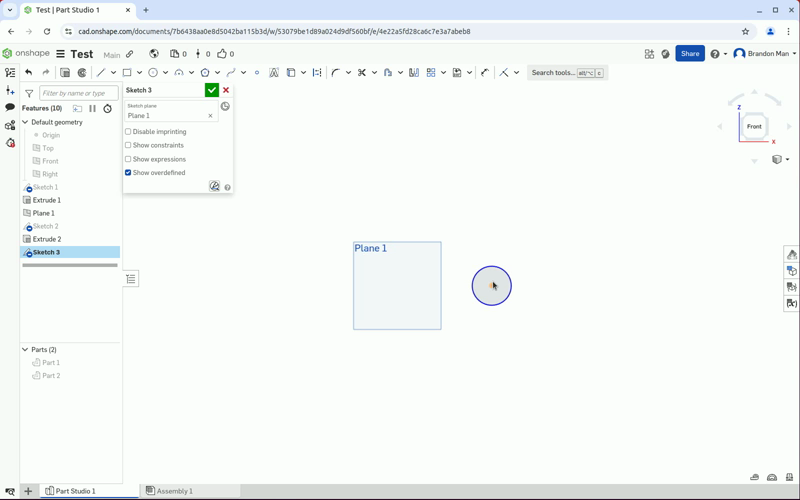
scroll(6)
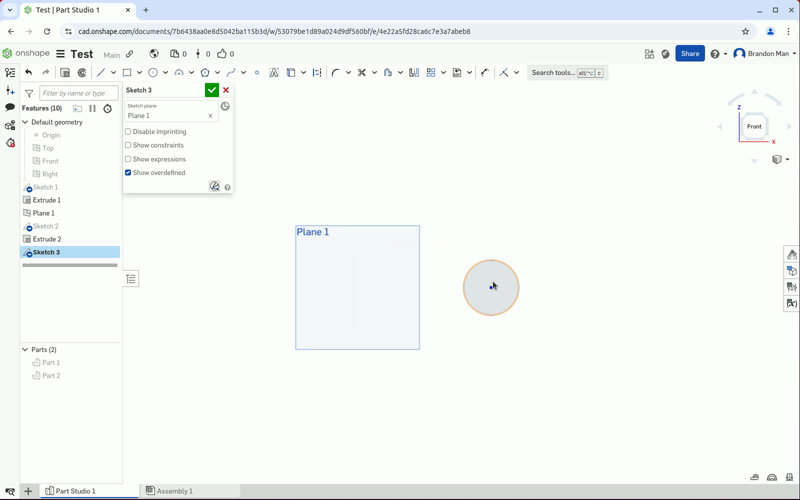
scroll(6)
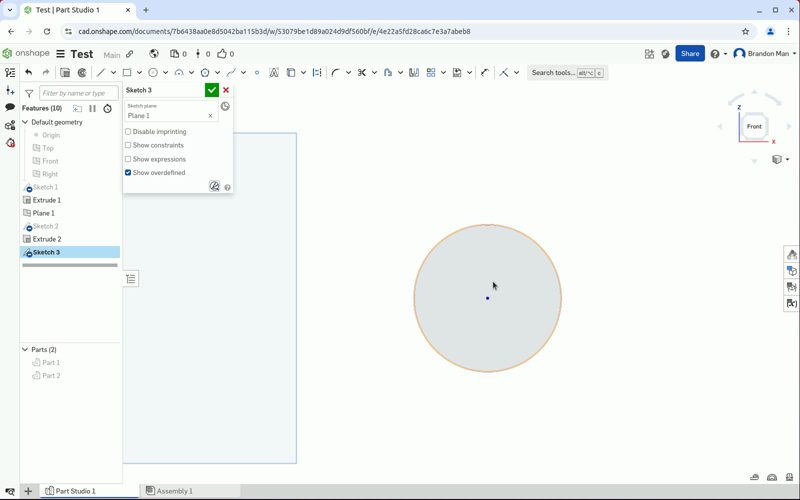
click(493, 281)
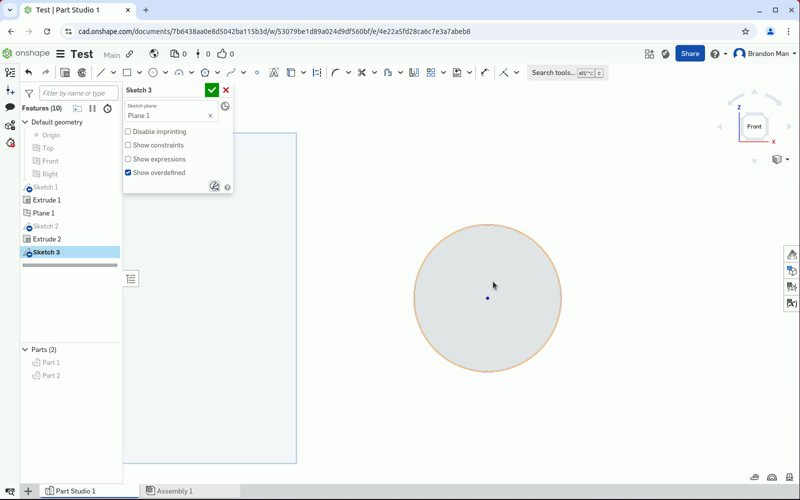
scroll(-6)
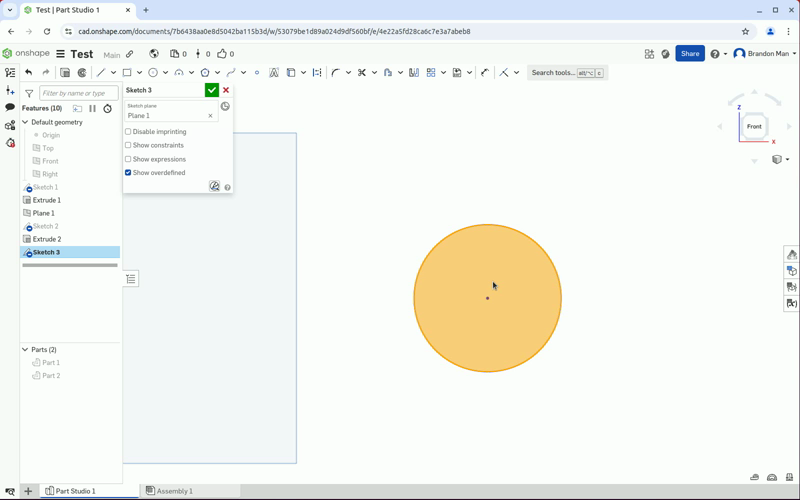
scroll(-6)
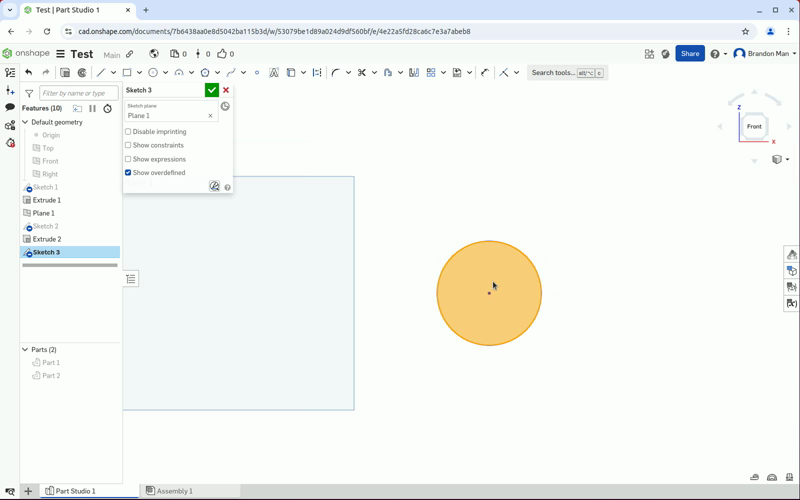
scroll(-6)
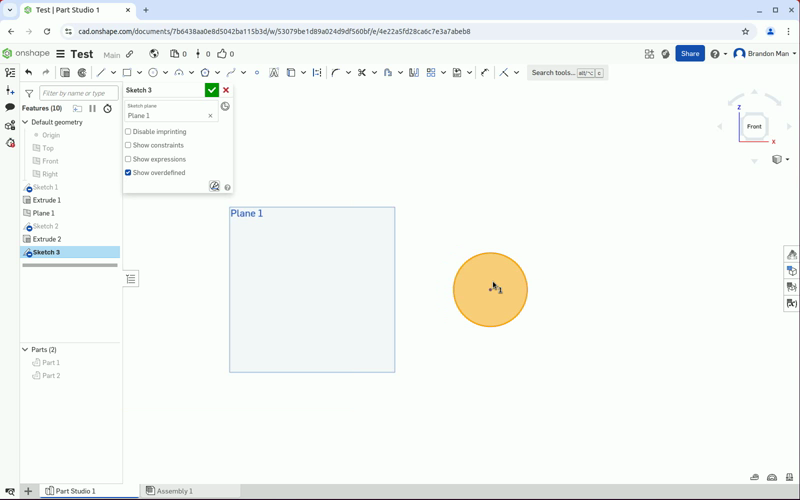
scroll(-6)
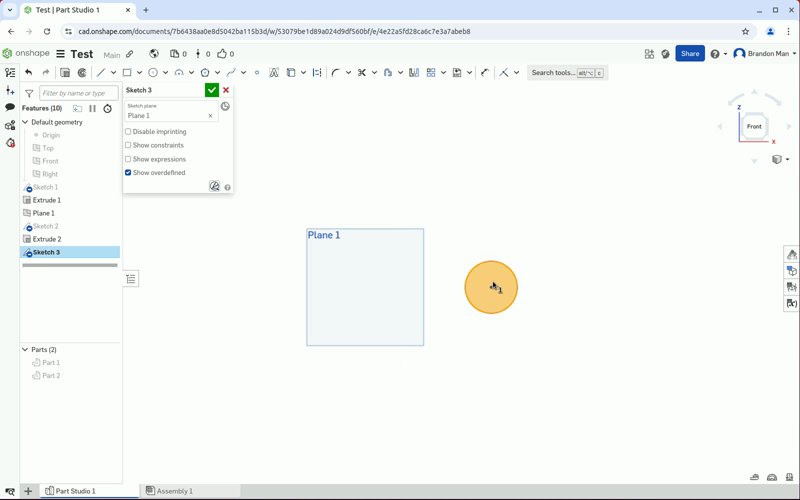
scroll(-6)
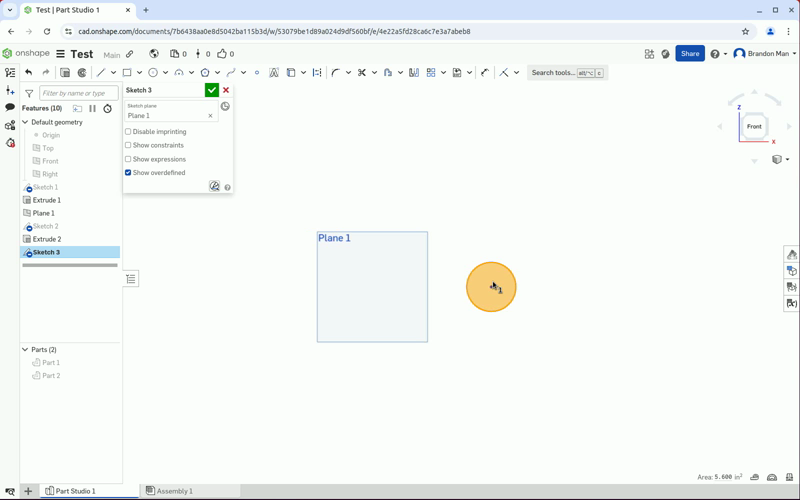
scroll(-6)
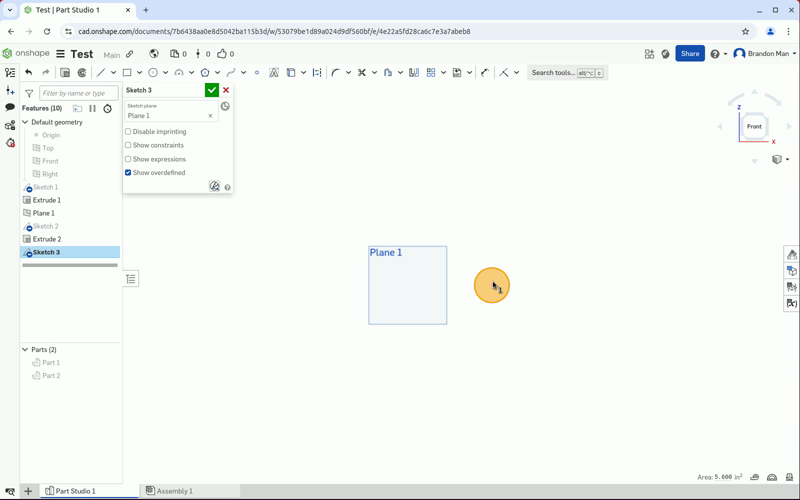
scroll(-6)
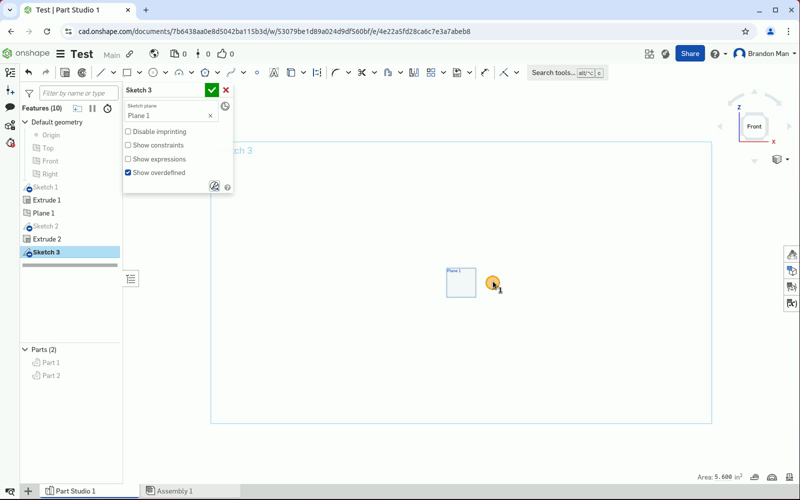
mouse_move(73, 352)
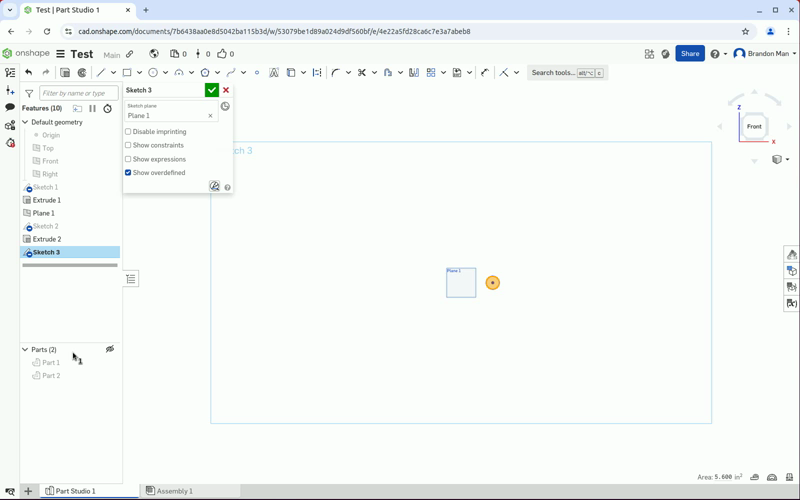
key(shift+y)
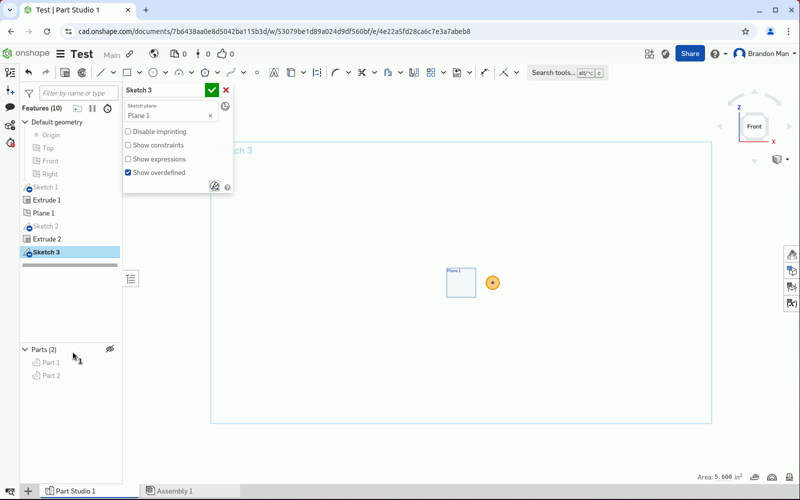
key(shift+e)
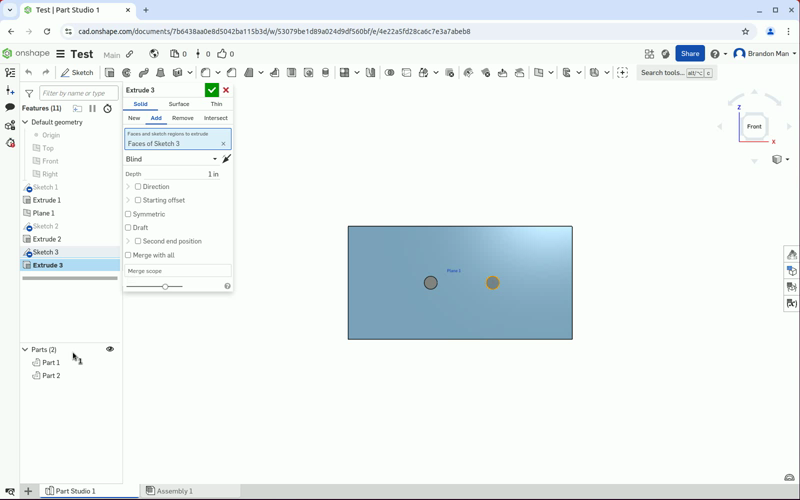
mouse_move(143, 106)
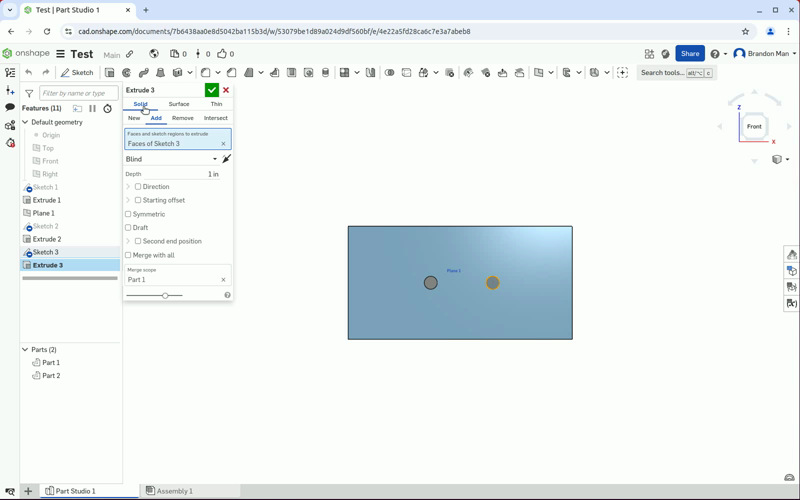
click(143, 106)
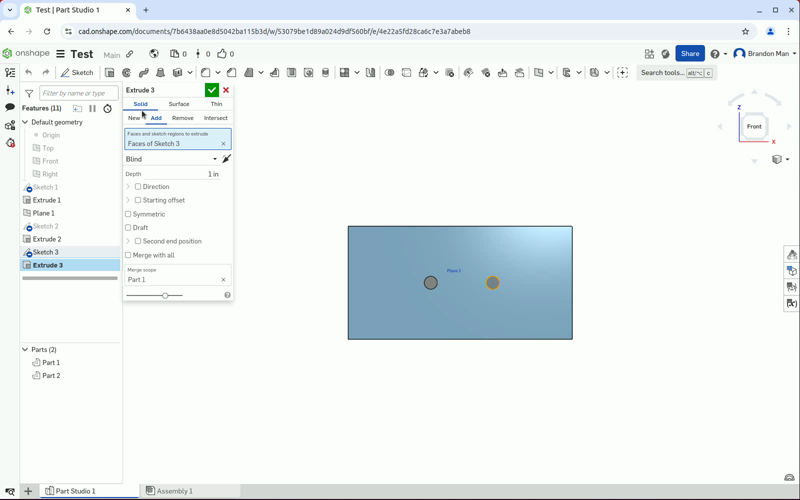
mouse_move(137, 120)
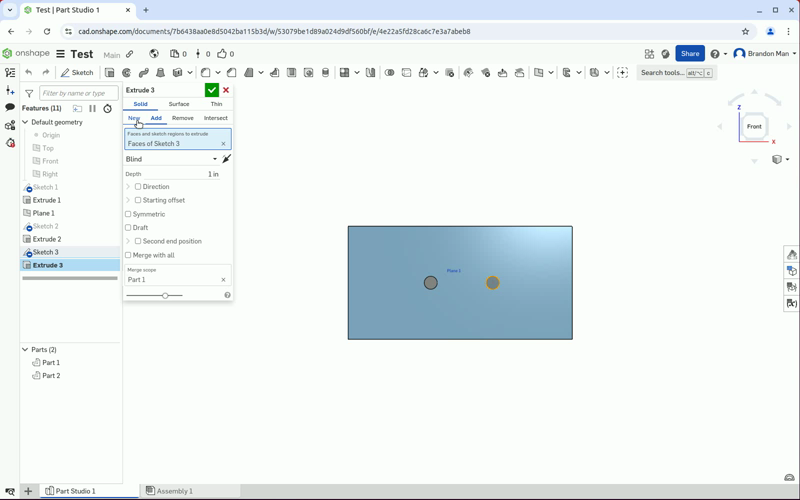
click(137, 120)
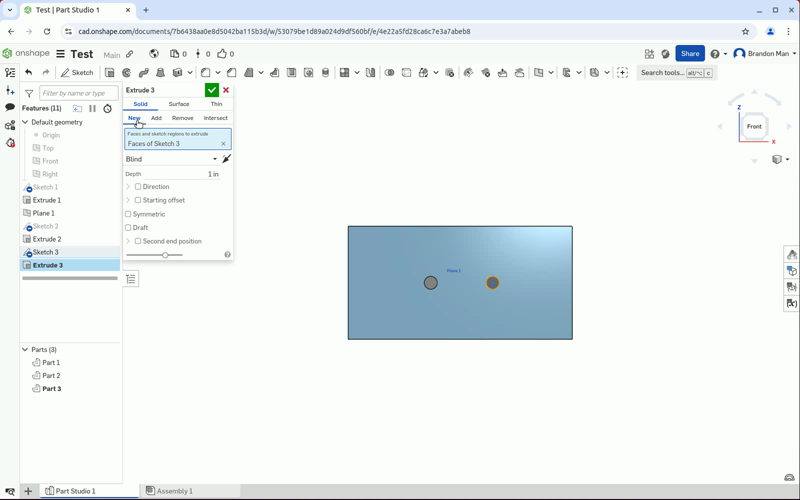
key(tab, 4)
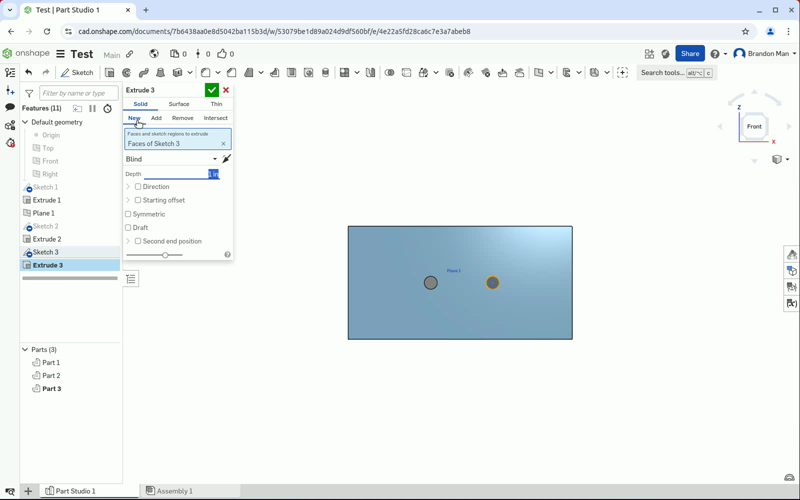
text(4.574)
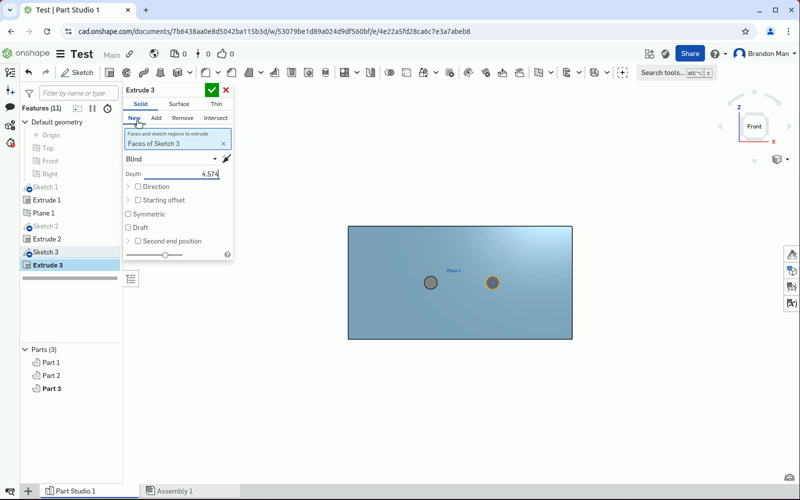
key(enter)
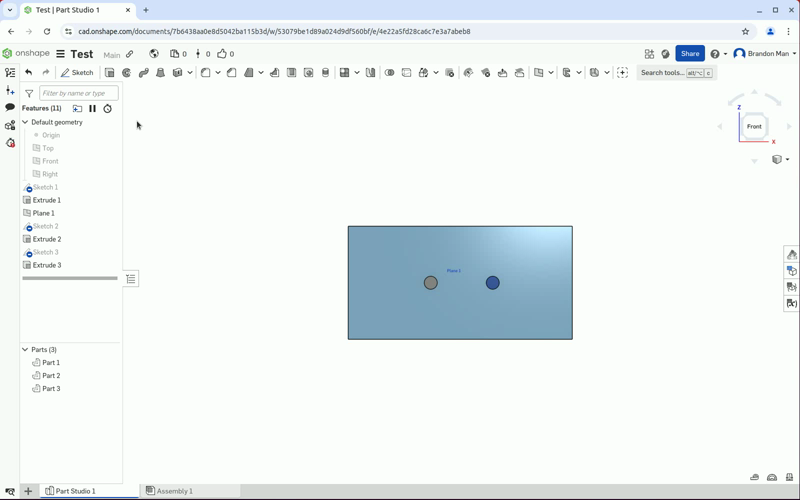
key(shift+h)
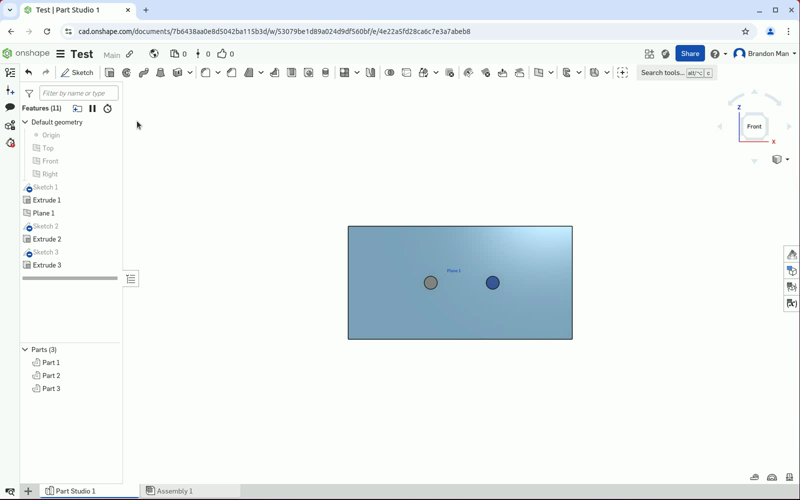
key(shift+h)
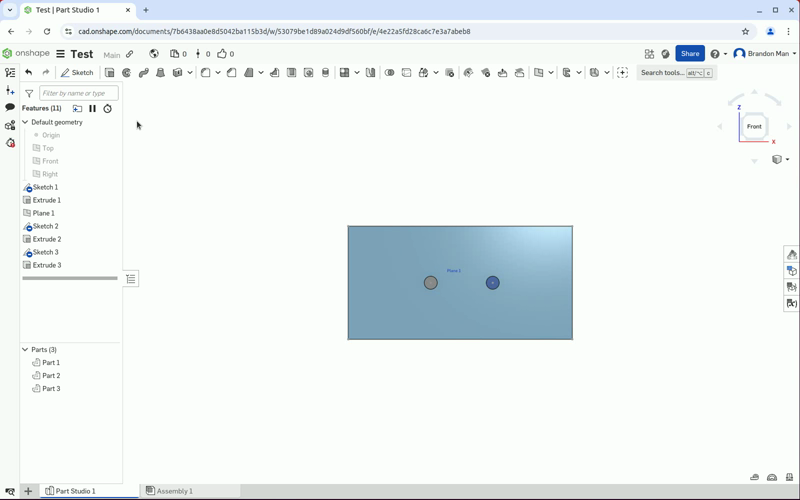
key(shift+7)
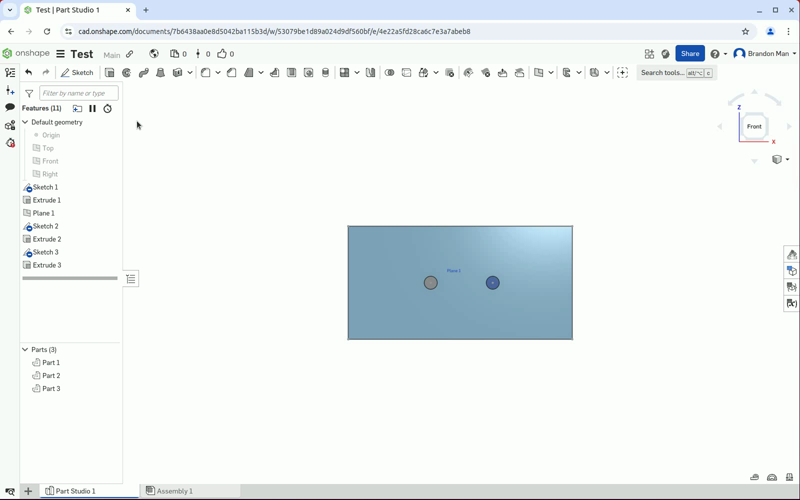
key(left, 2)
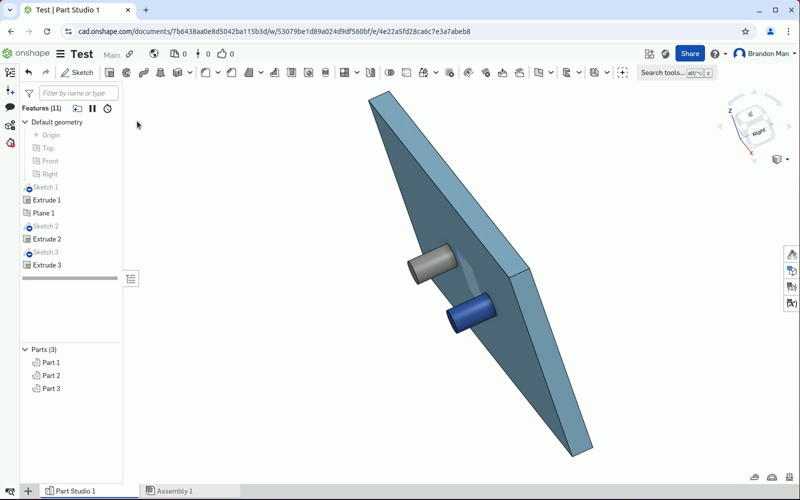
key(down, 2)
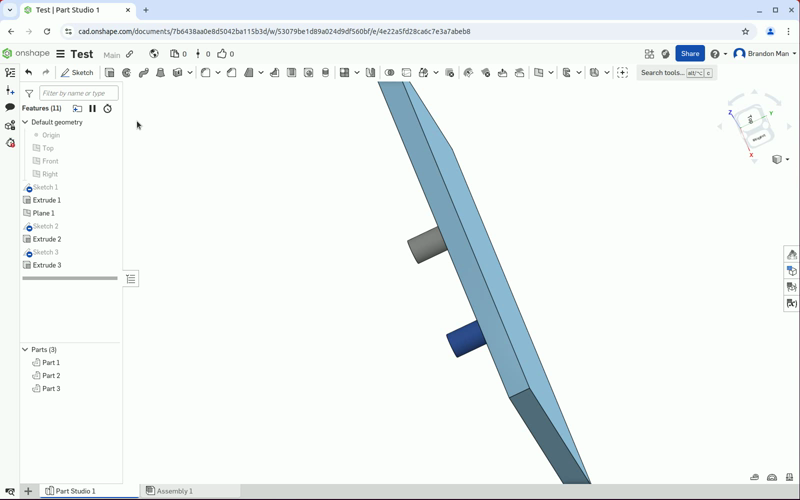
key(up, 2)
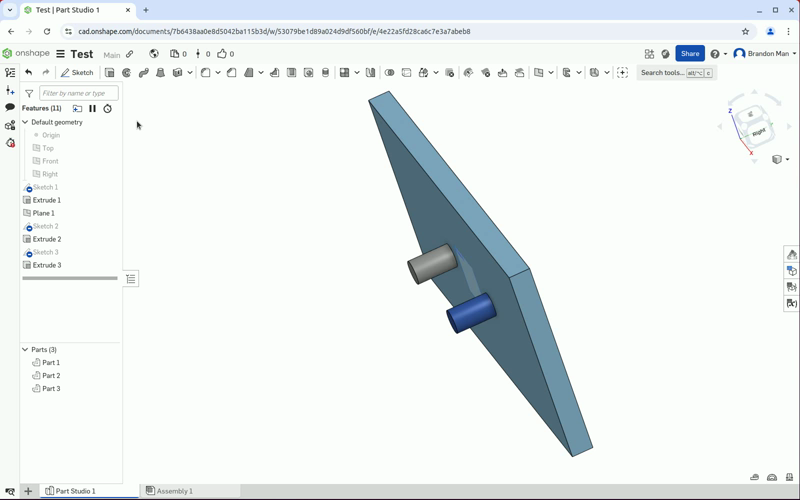
key(right, 2)
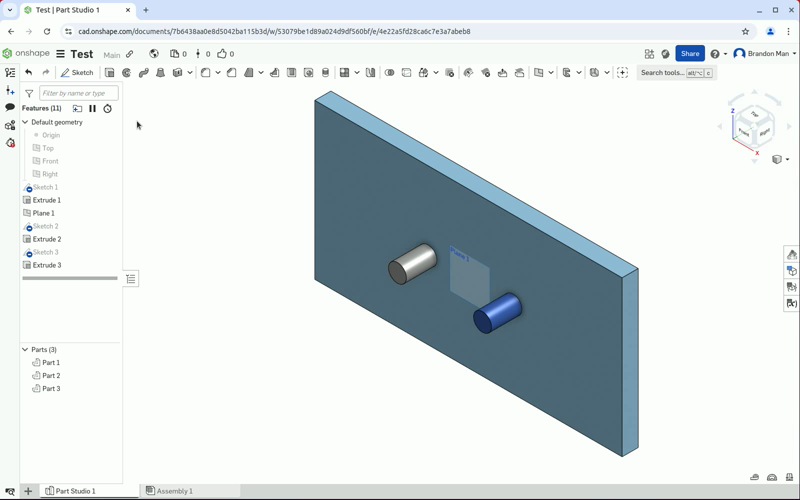
mouse_move(73, 189)
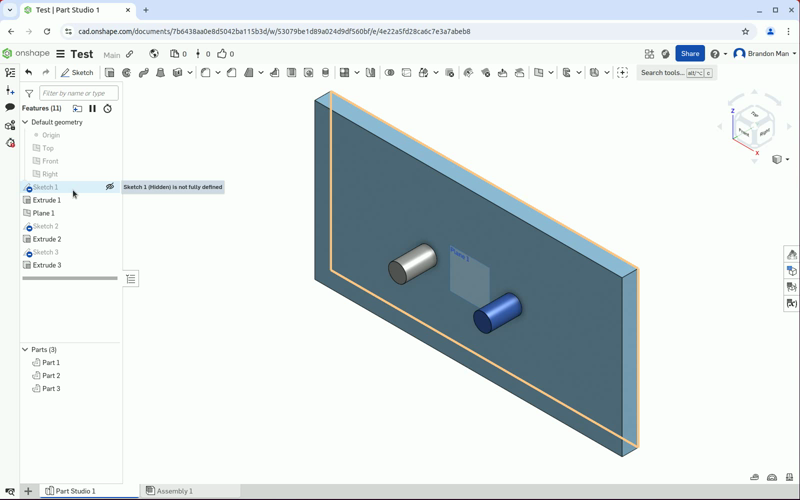
click(73, 189)